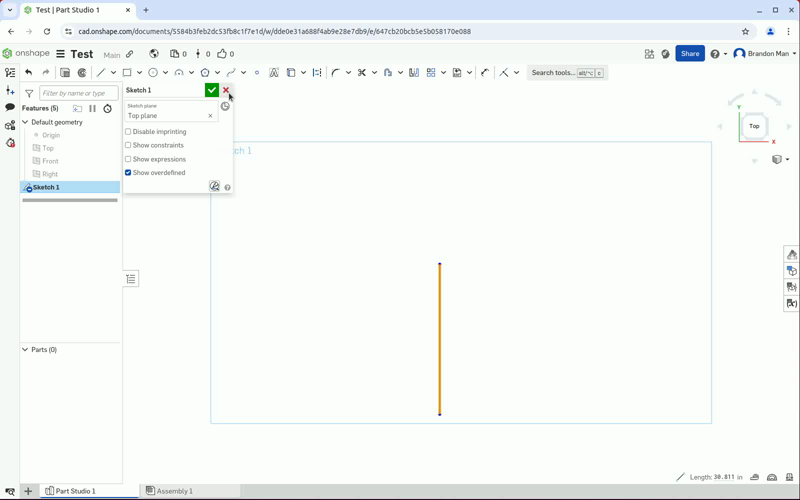
key(shift+h)
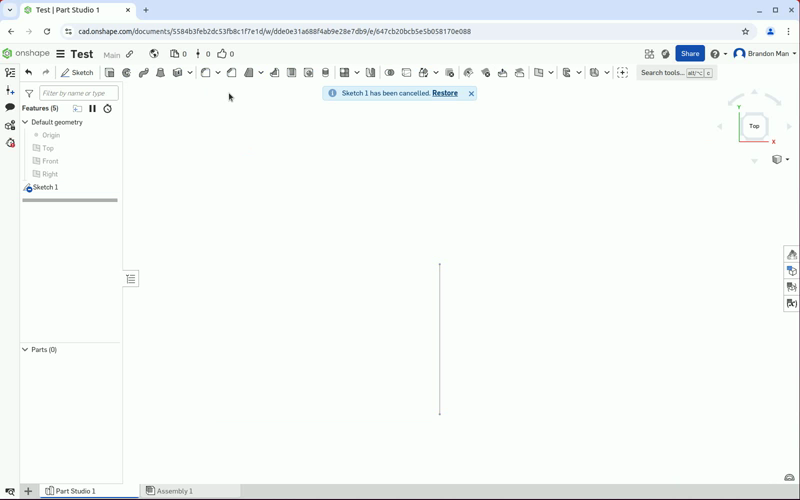
key(shift+s)
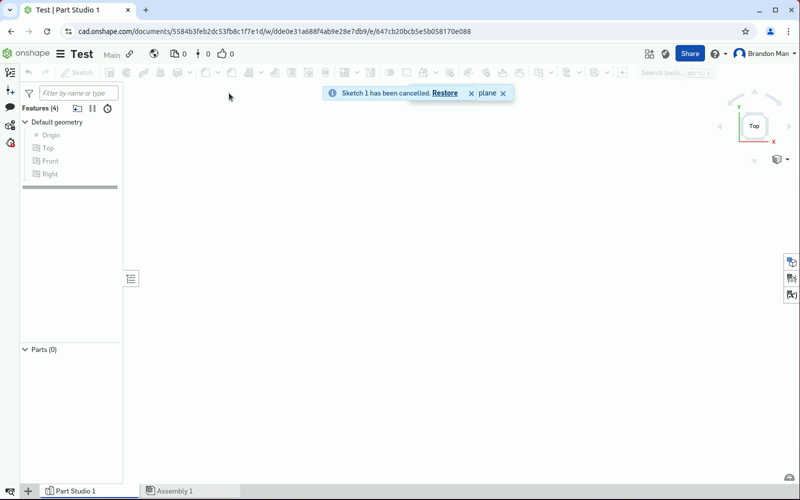
mouse_move(73, 150)
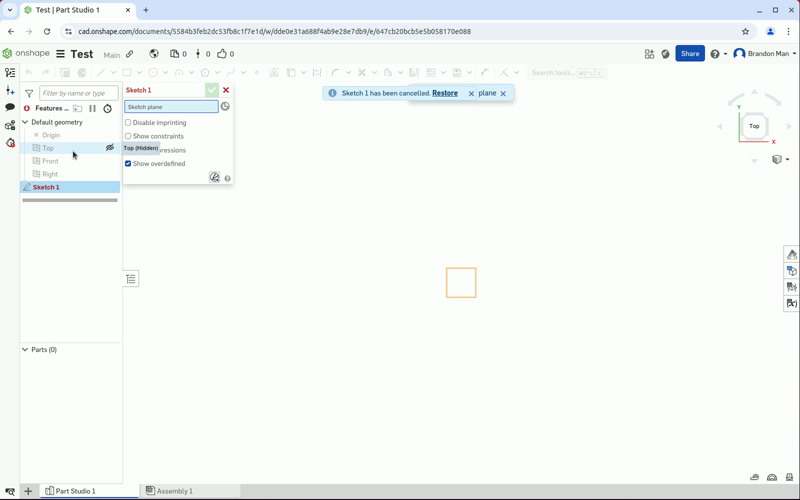
click(73, 150)
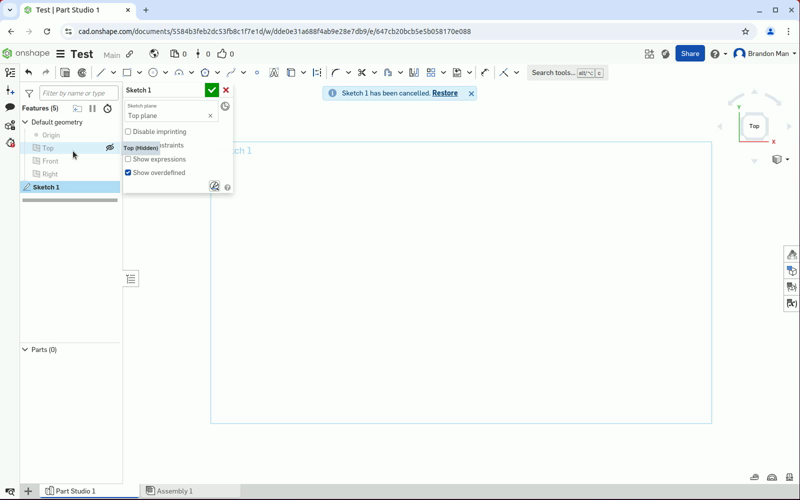
mouse_move(73, 352)
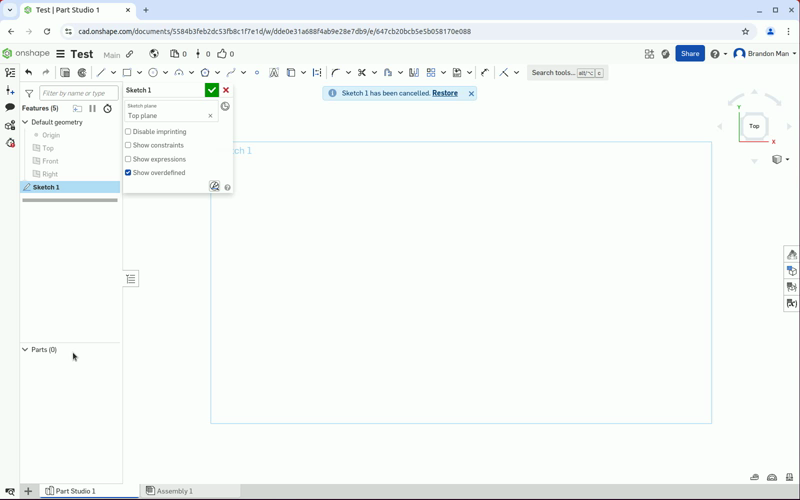
key(y)
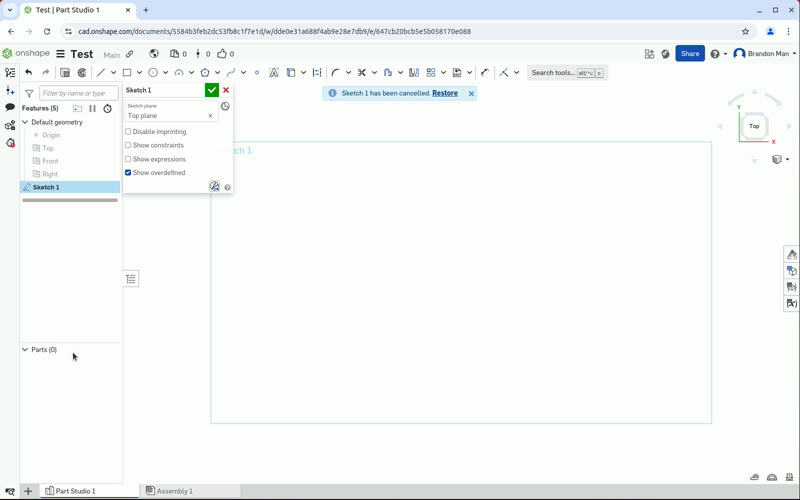
key(l)
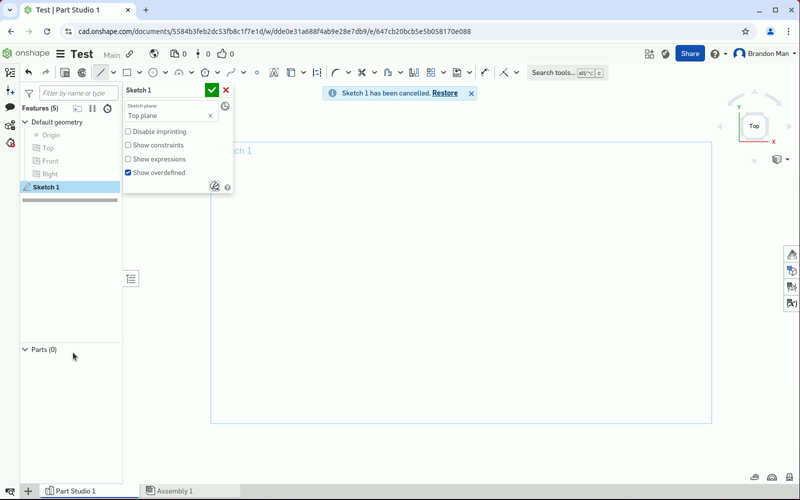
key_down(shift)
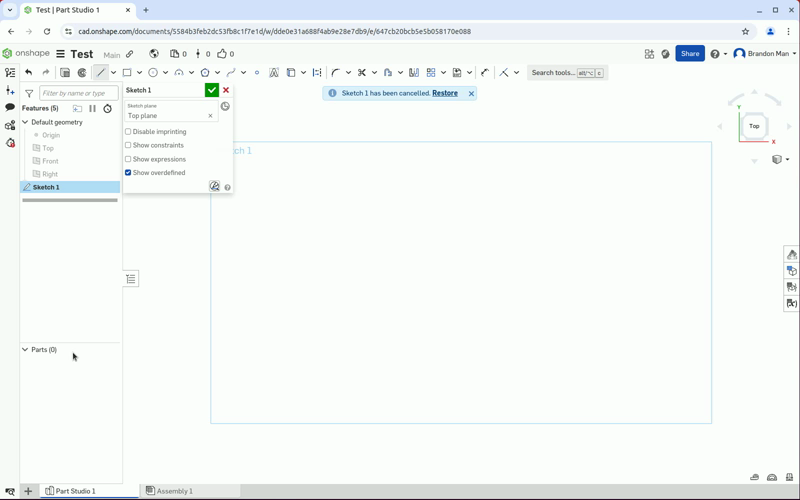
mouse_move(430, 286)
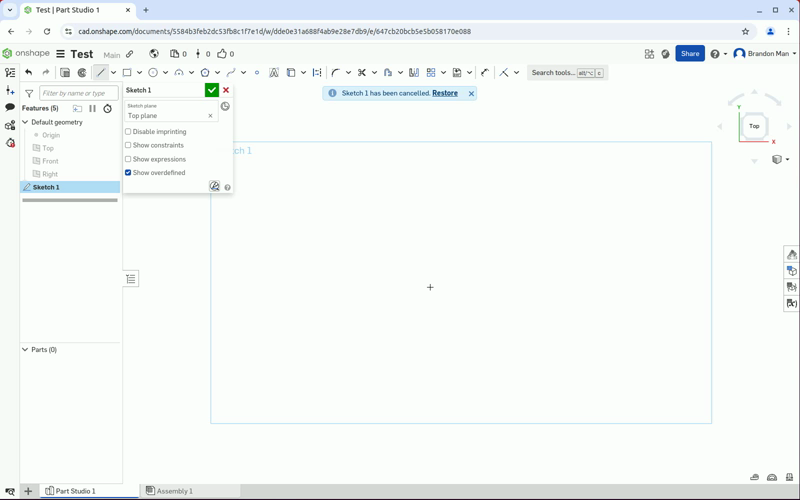
click(430, 286)
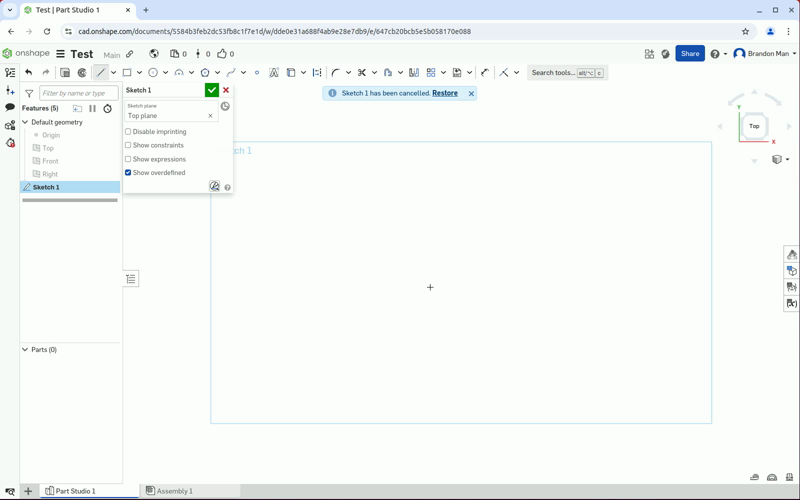
key_up(shift)
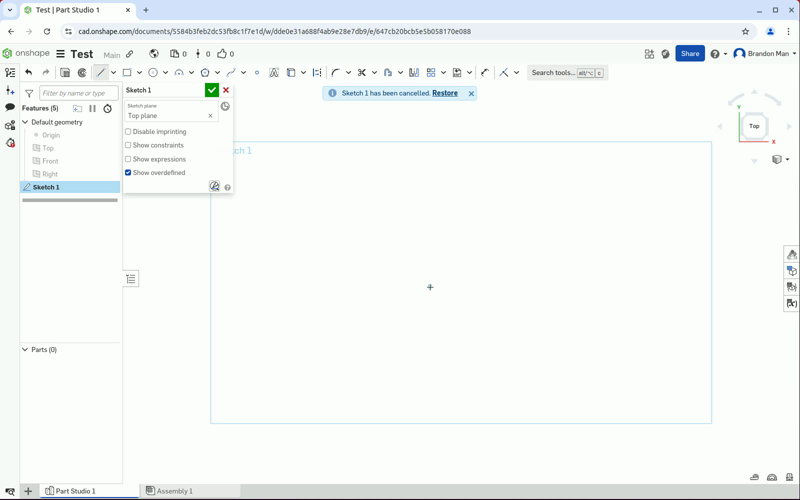
key_down(shift)
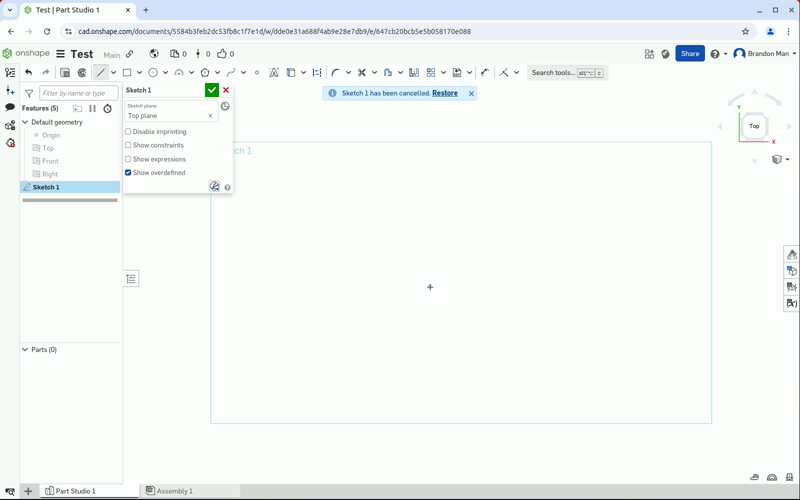
mouse_move(490, 286)
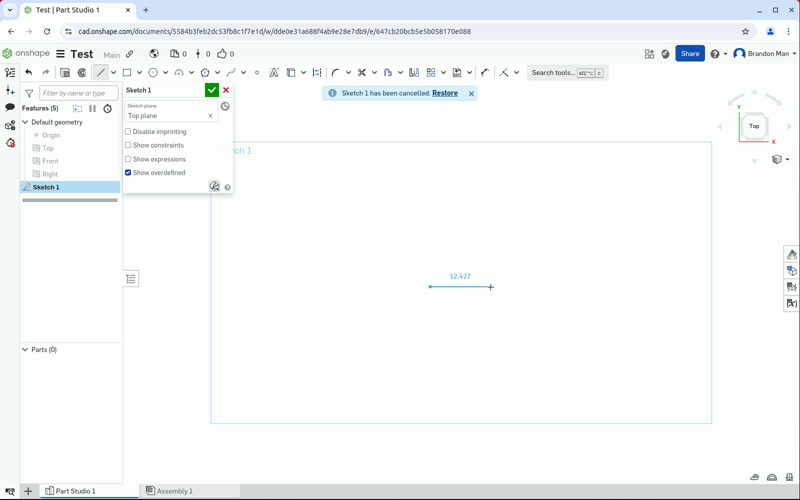
click(490, 286)
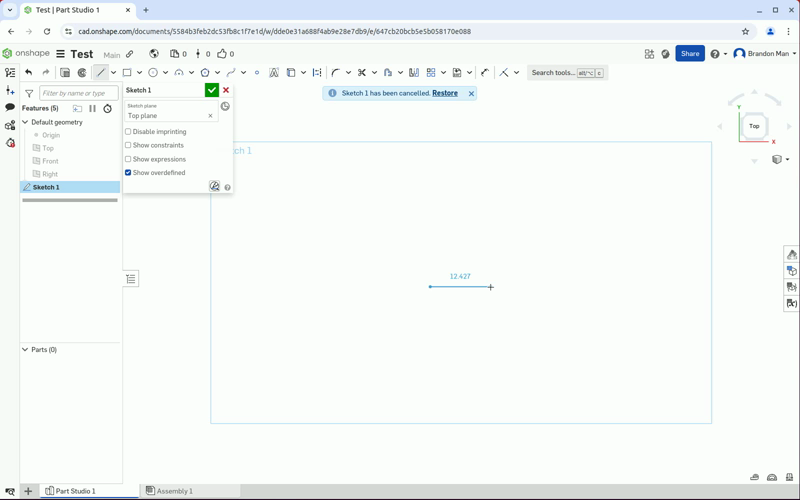
key_up(shift)
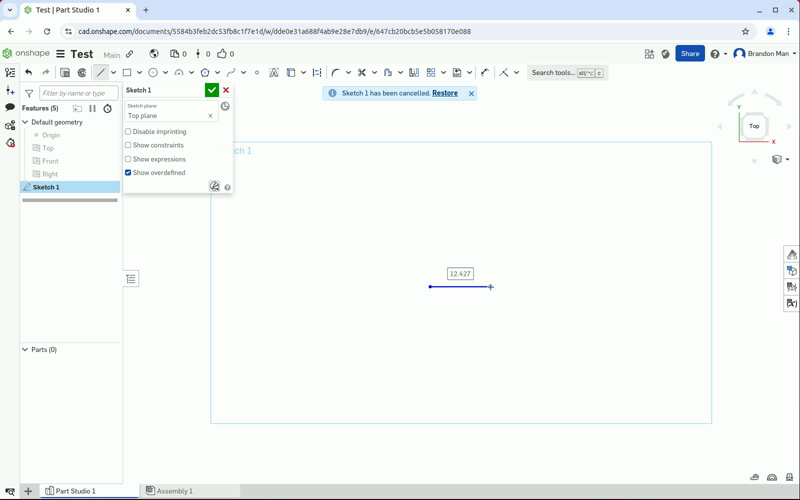
key_down(shift)
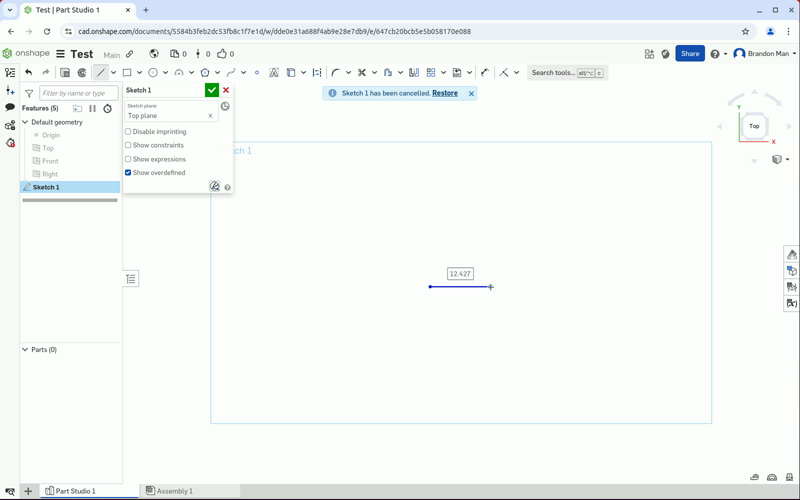
mouse_move(520, 286)
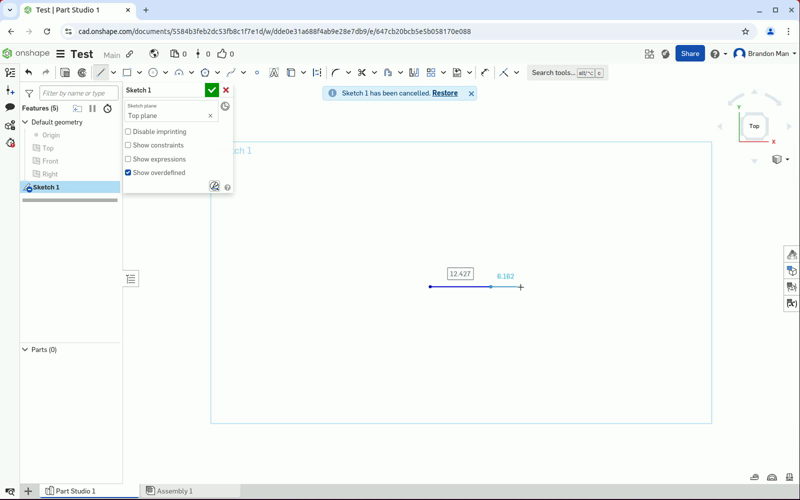
mouse_move(490, 278)
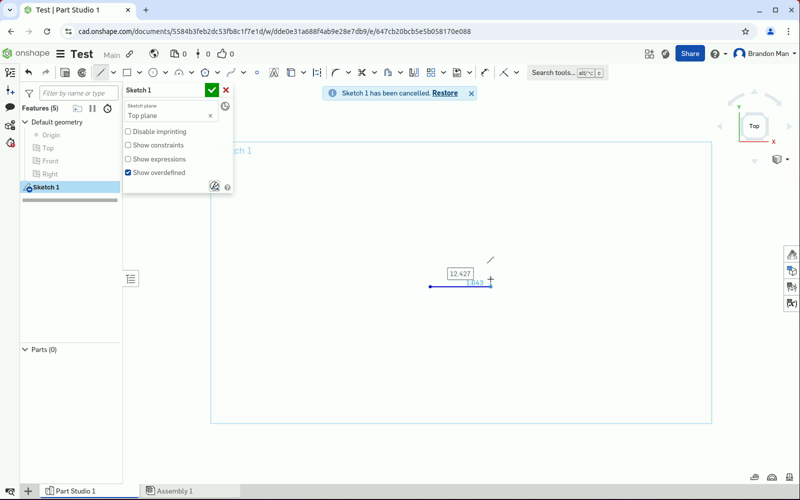
click(490, 278)
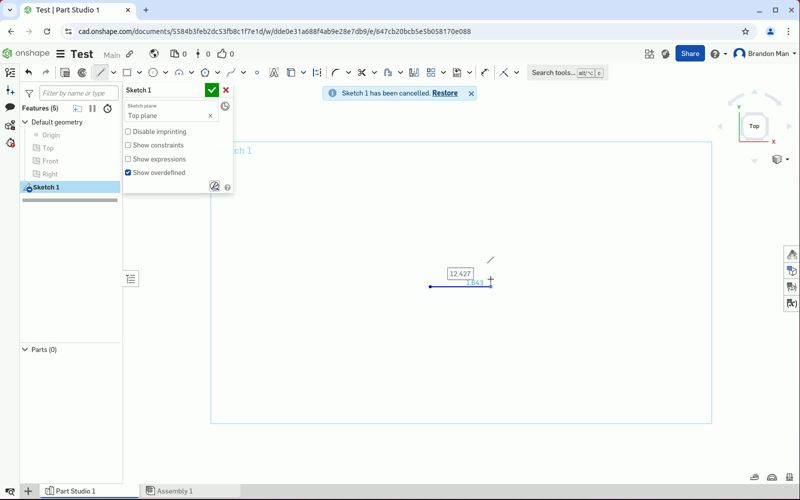
key_up(shift)
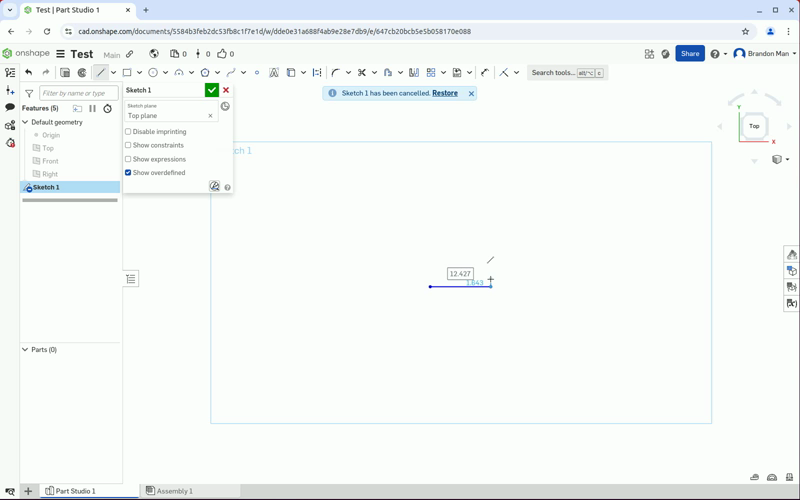
key_down(shift)
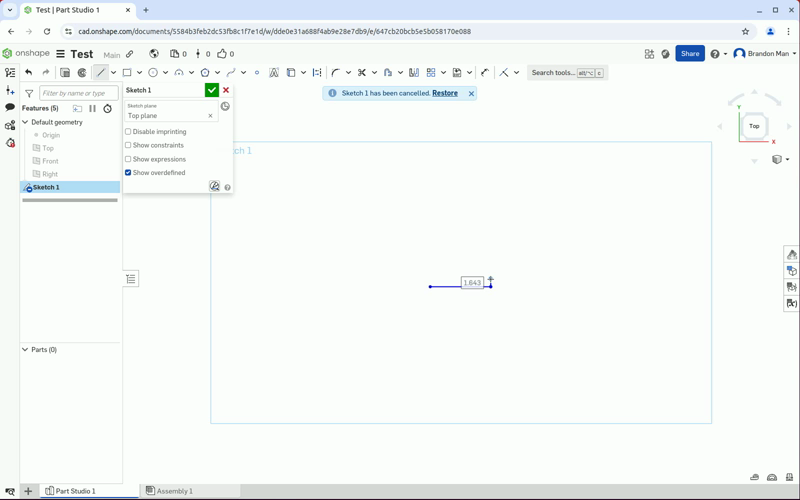
mouse_move(430, 278)
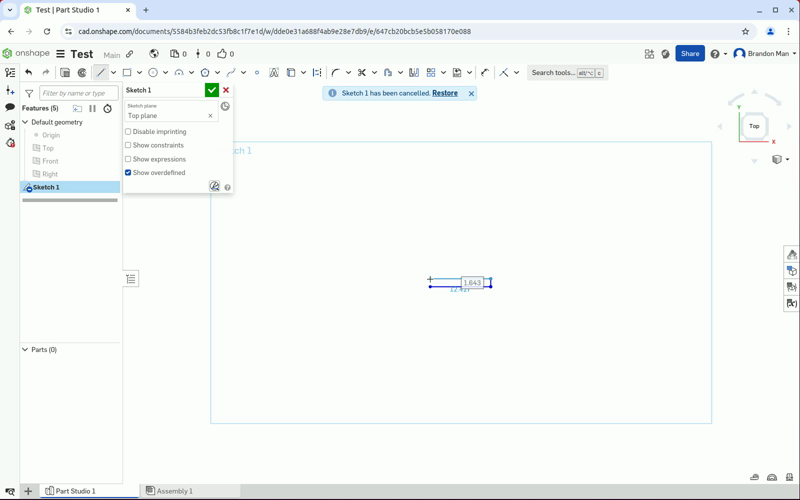
click(430, 278)
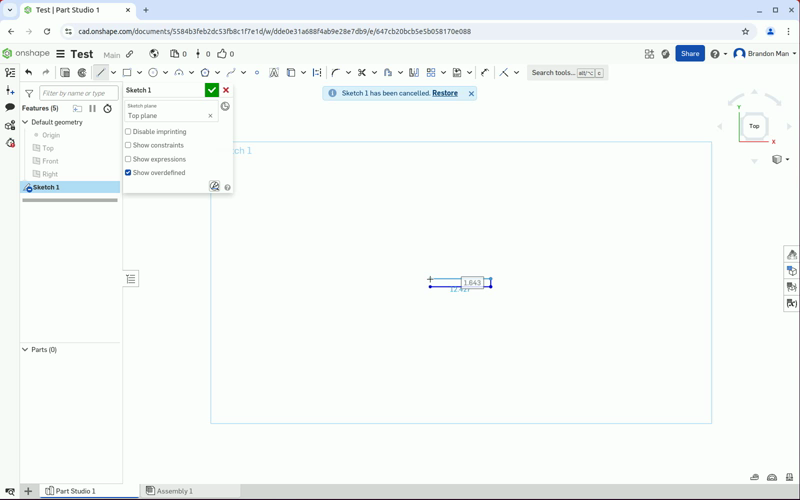
key_up(shift)
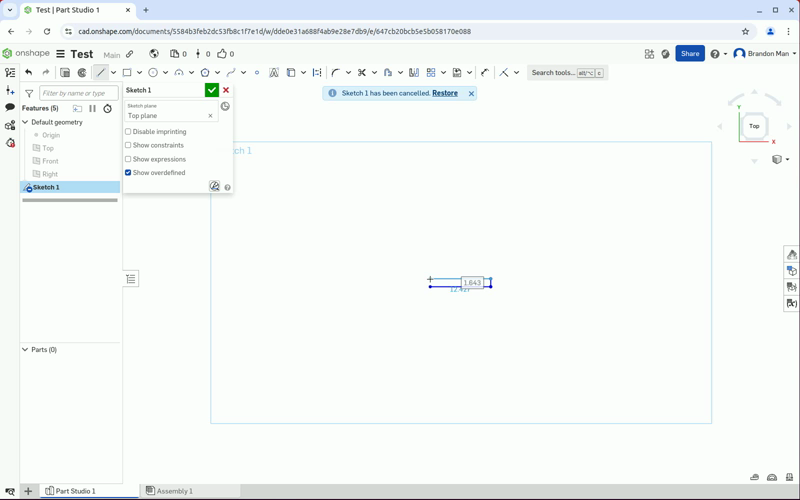
mouse_move(460, 278)
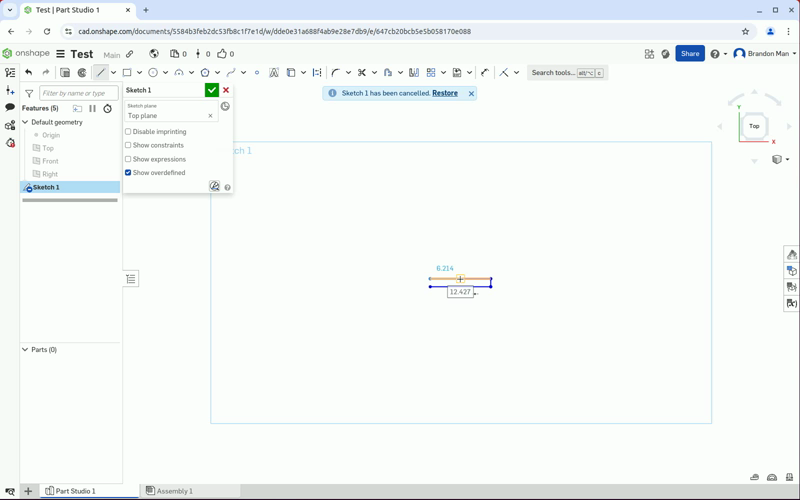
key_down(shift)
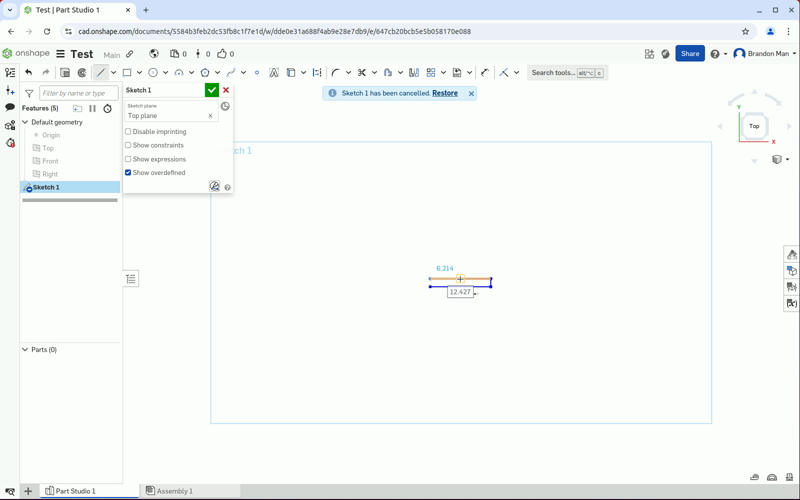
mouse_move(430, 286)
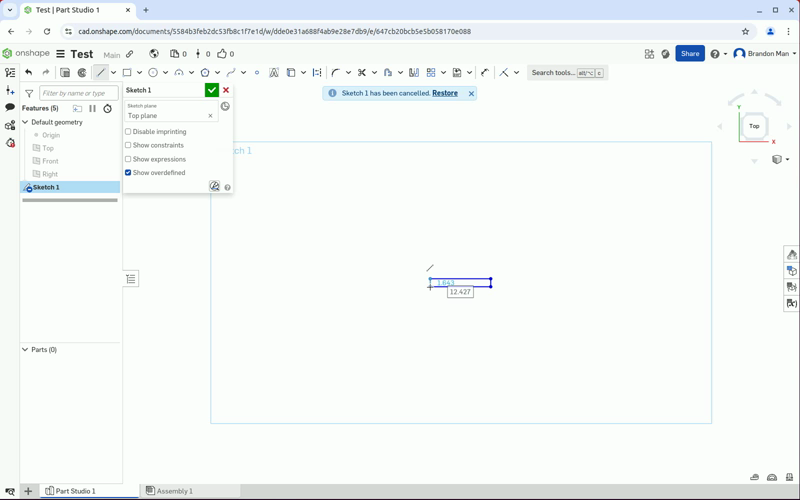
key_up(shift)
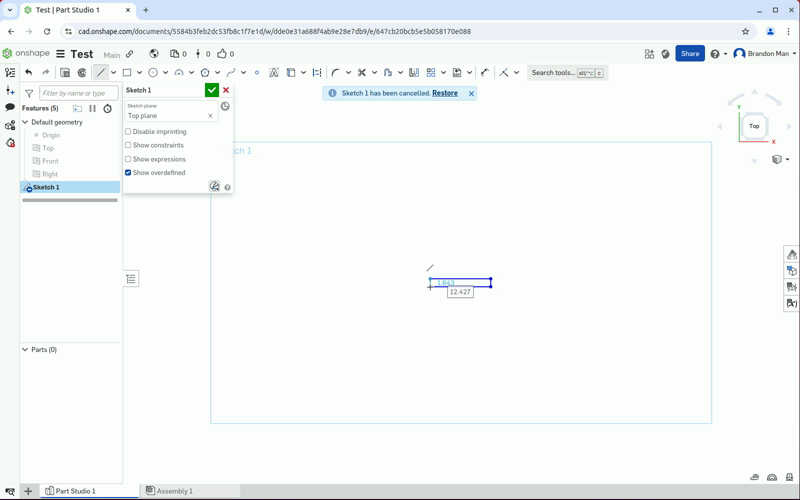
click(430, 286)
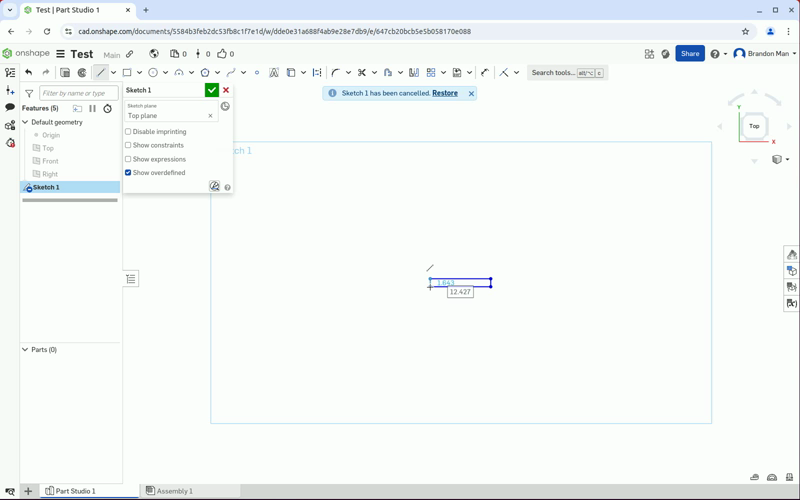
key(esc)
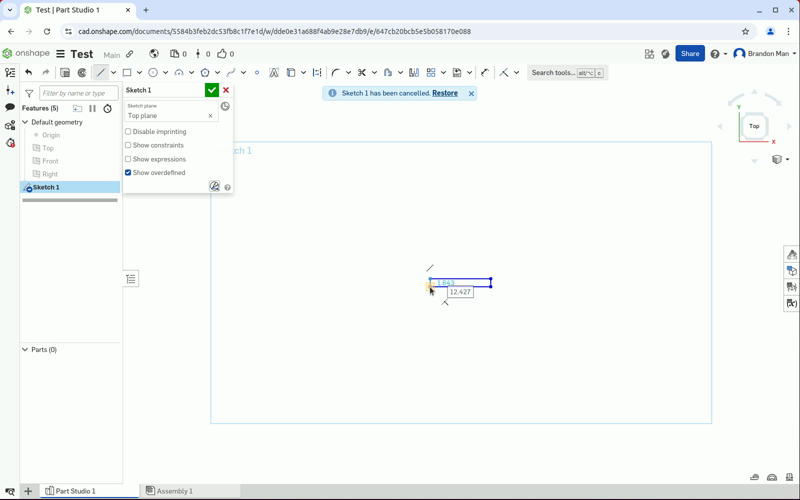
key(c)
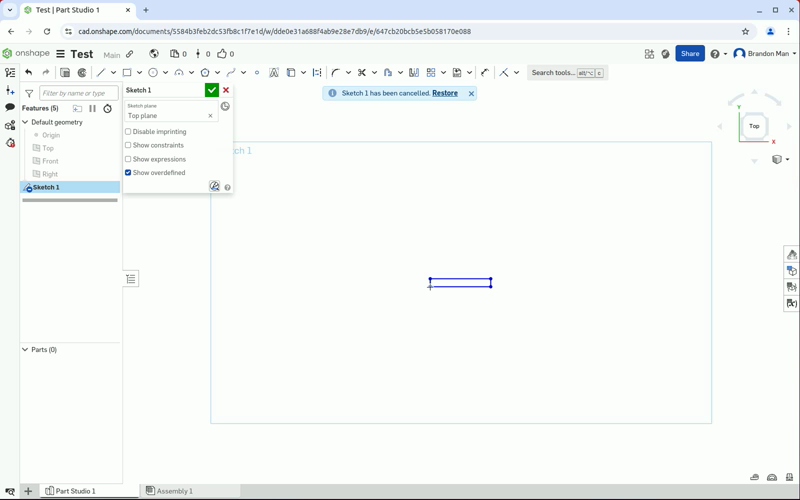
key_down(shift)
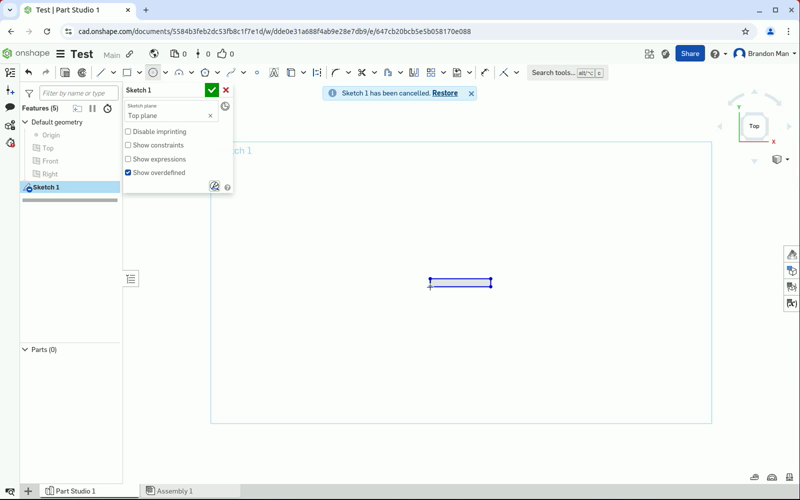
mouse_move(434, 282)
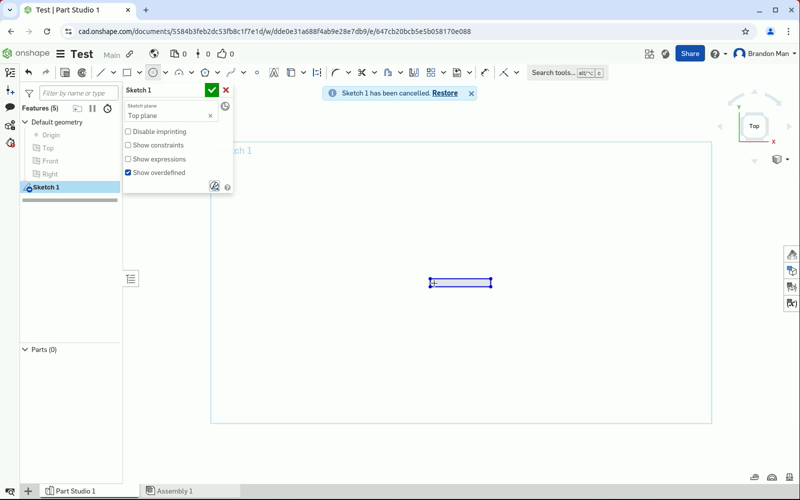
click(434, 282)
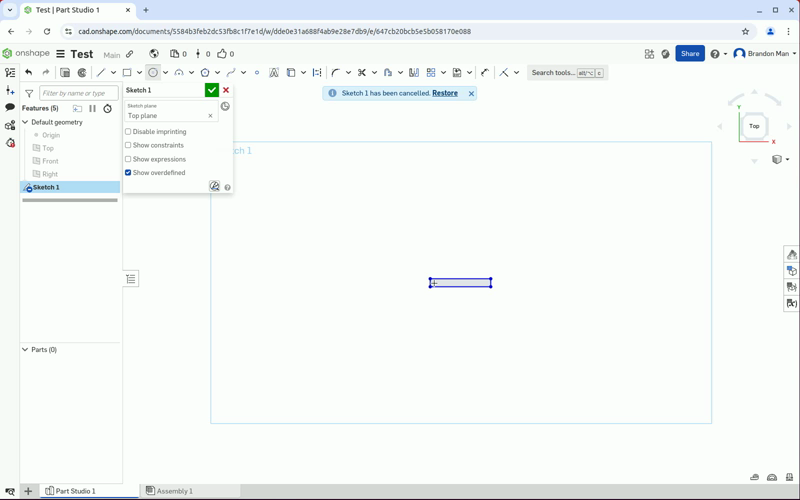
key_up(shift)
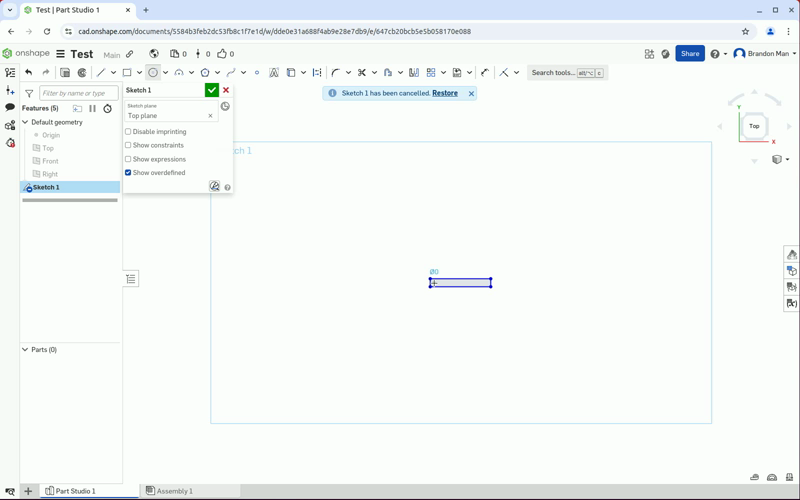
mouse_move(435, 282)
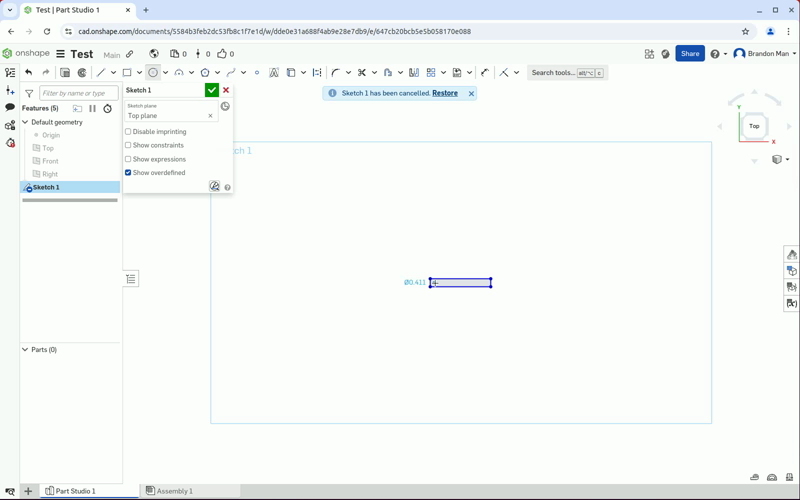
scroll(6)
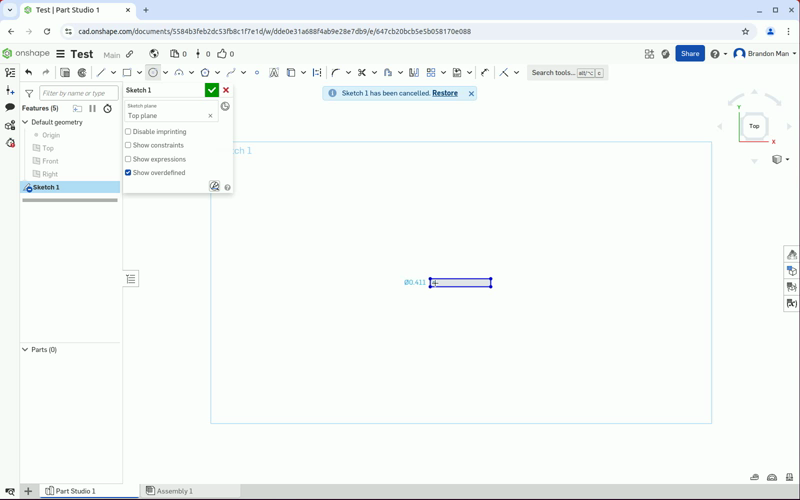
scroll(6)
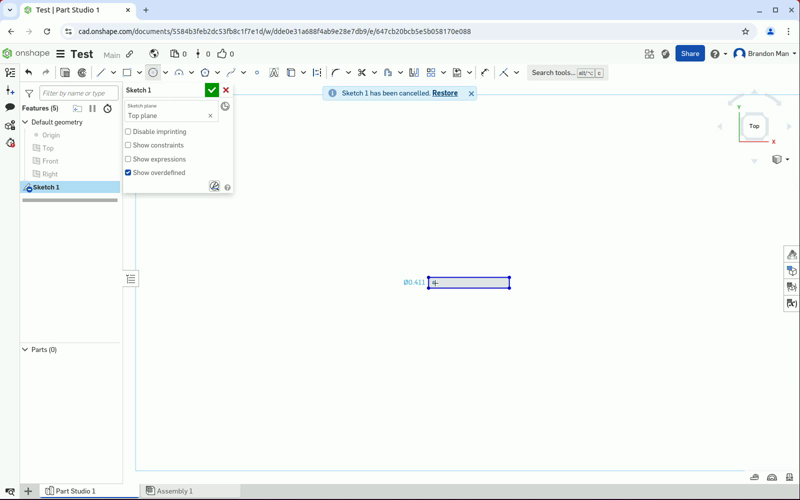
scroll(6)
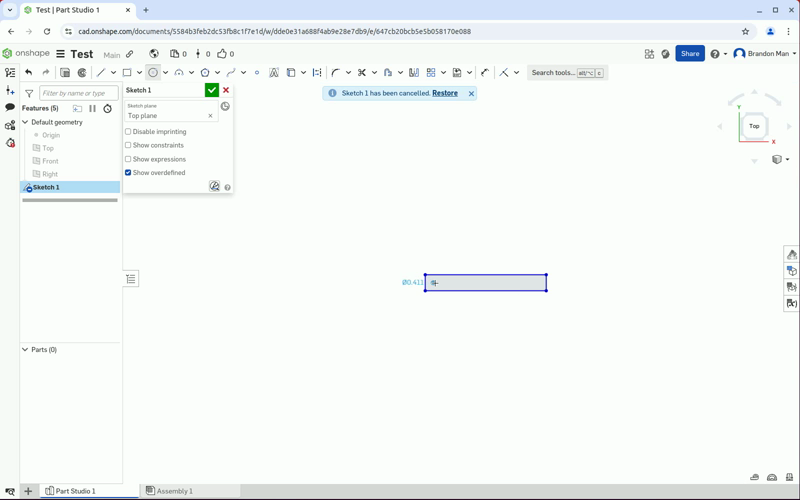
scroll(6)
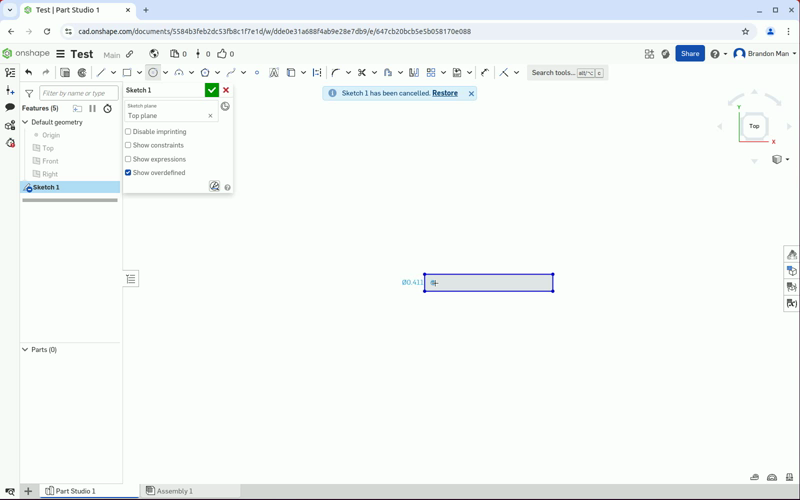
scroll(6)
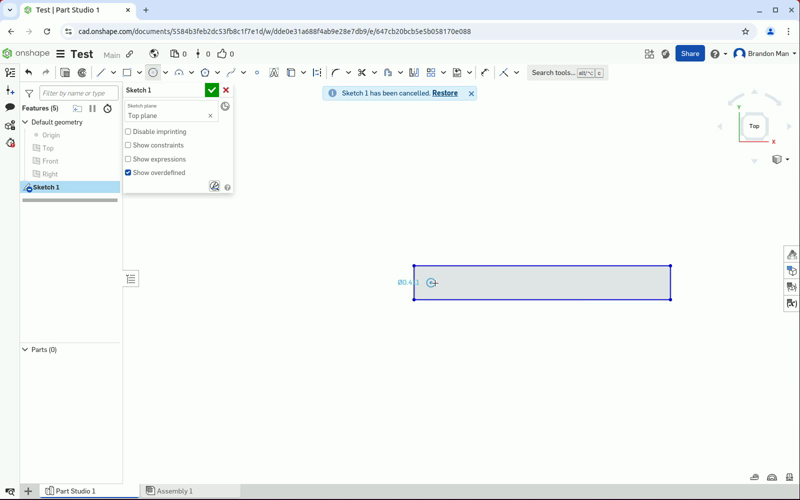
scroll(6)
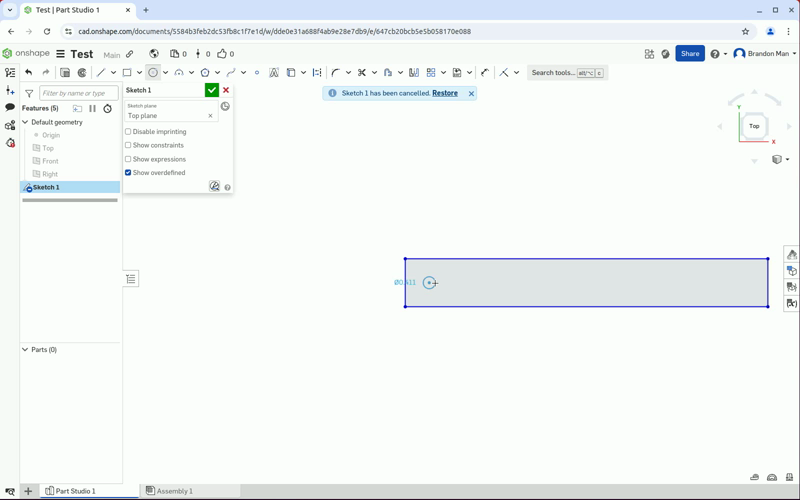
scroll(6)
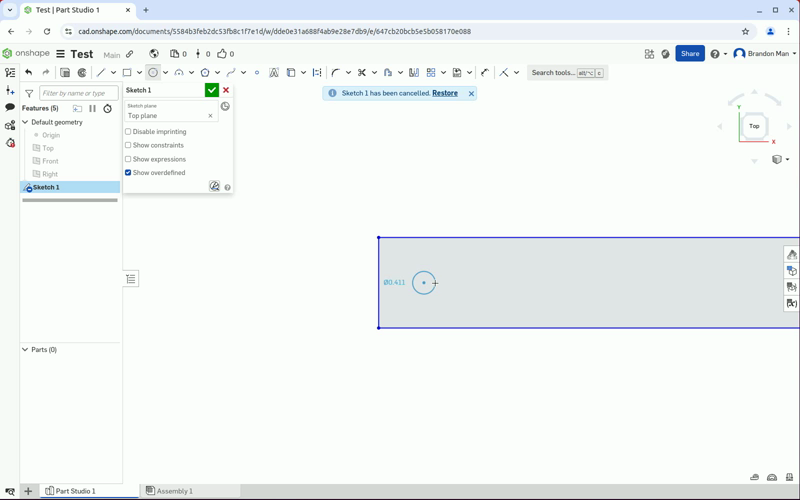
click(435, 282)
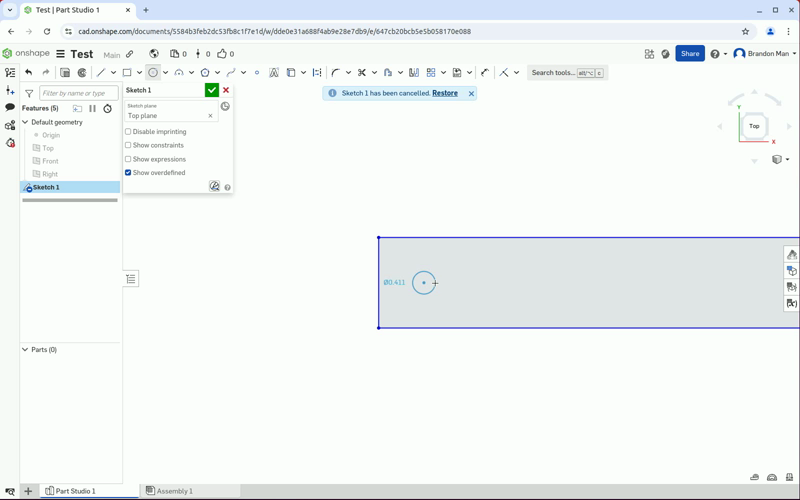
scroll(-6)
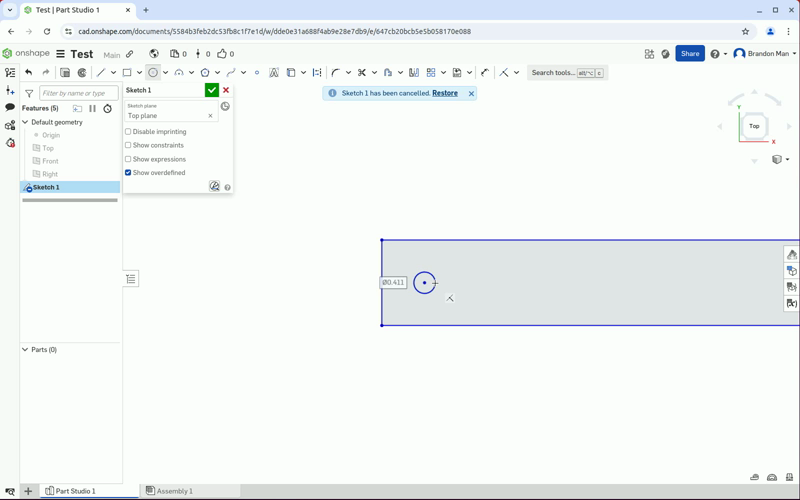
scroll(-6)
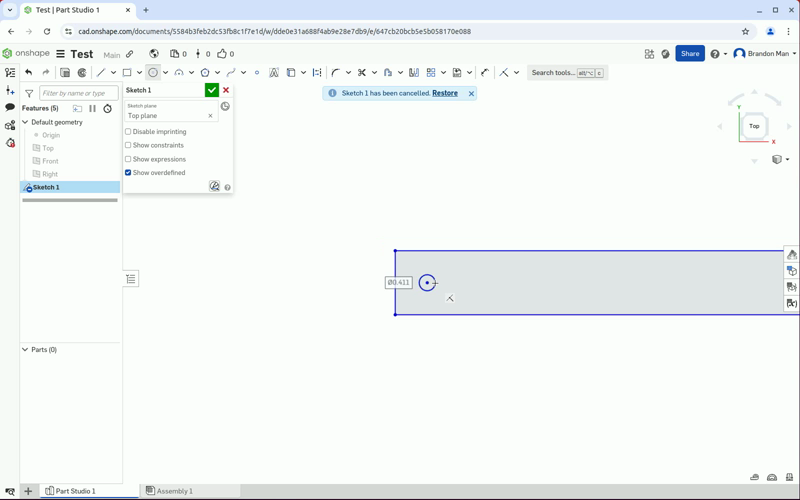
scroll(-6)
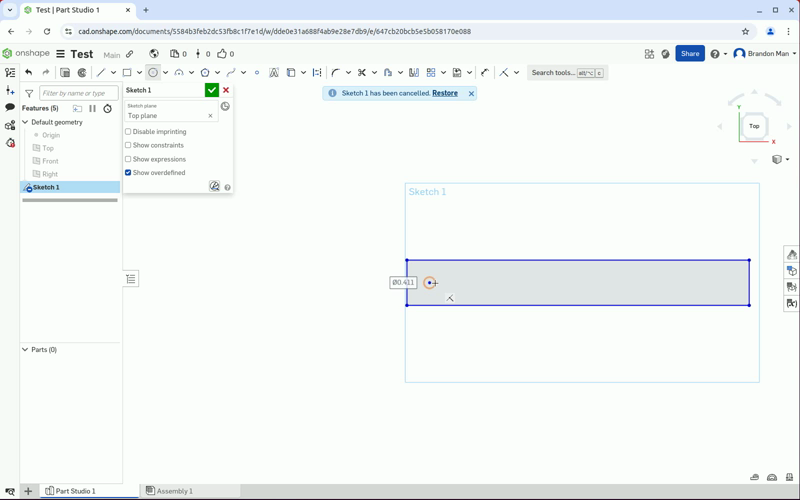
scroll(-6)
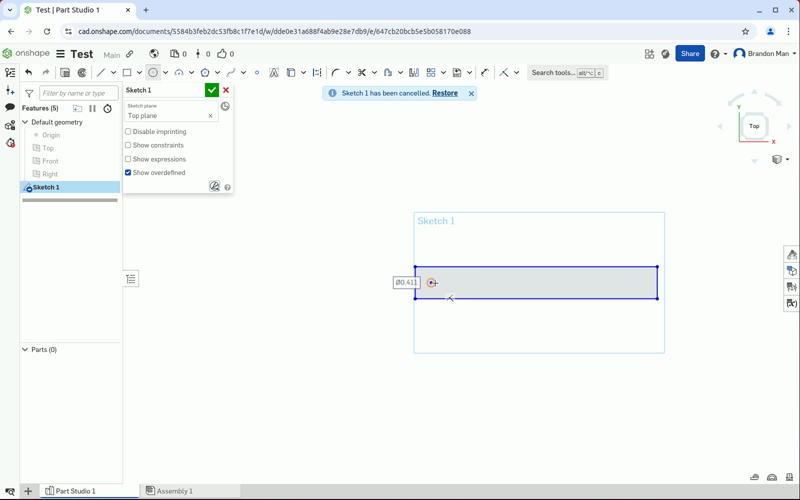
scroll(-6)
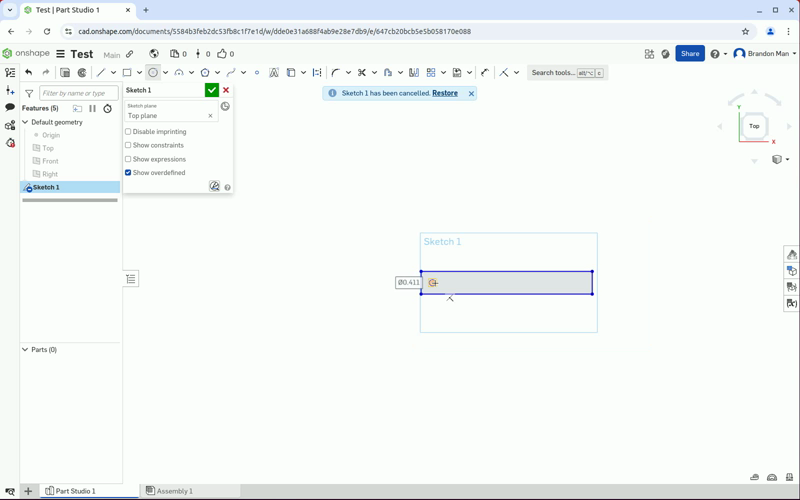
scroll(-6)
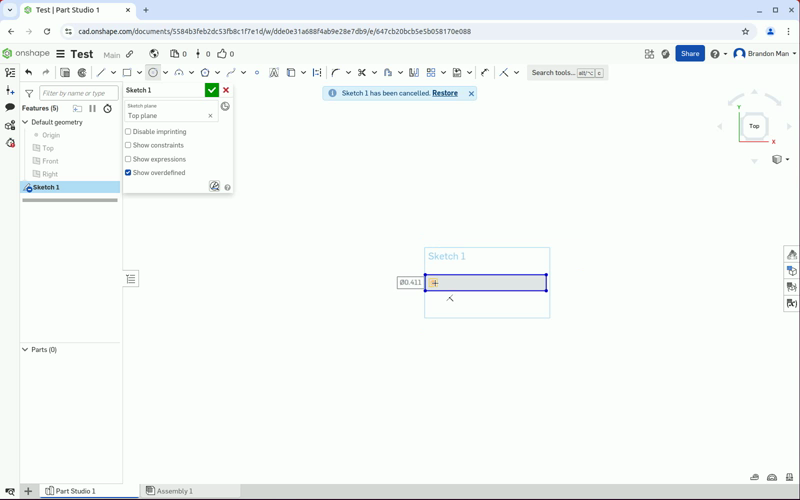
scroll(-6)
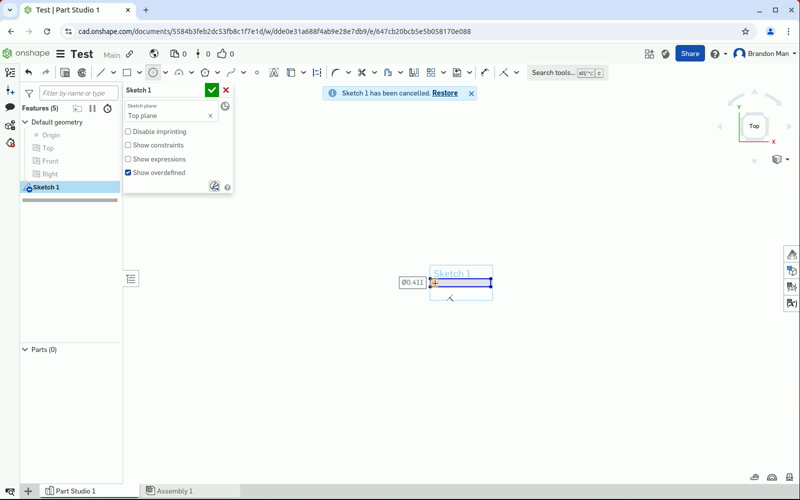
key(esc)
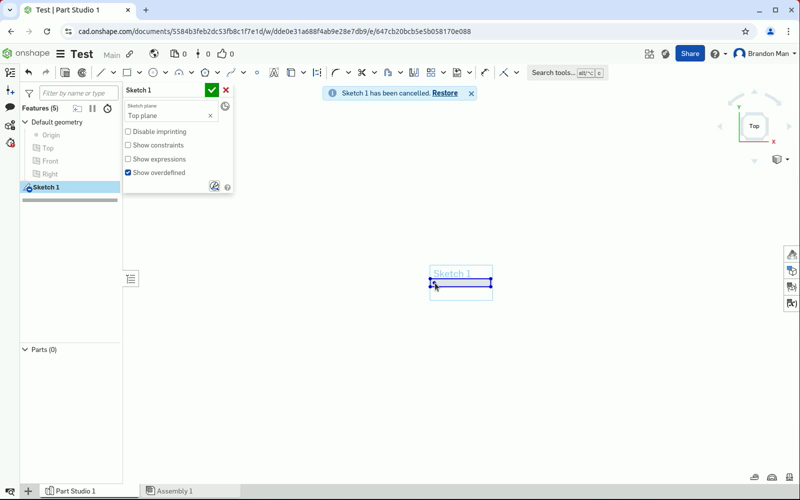
key(c)
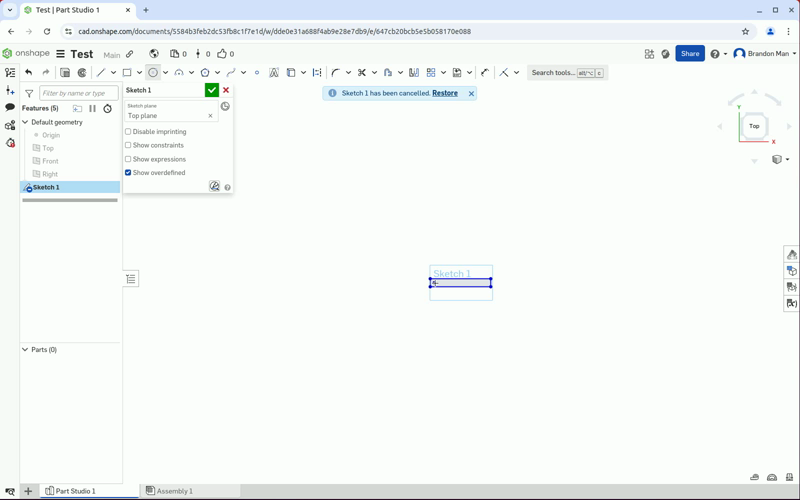
key_down(shift)
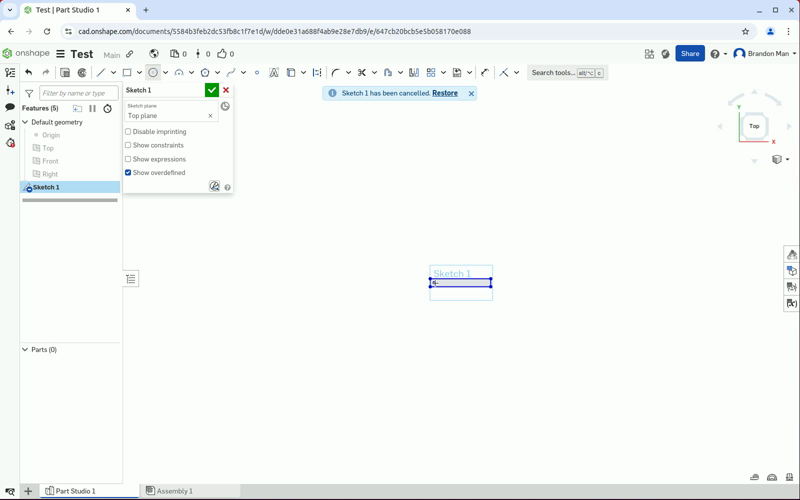
mouse_move(486, 282)
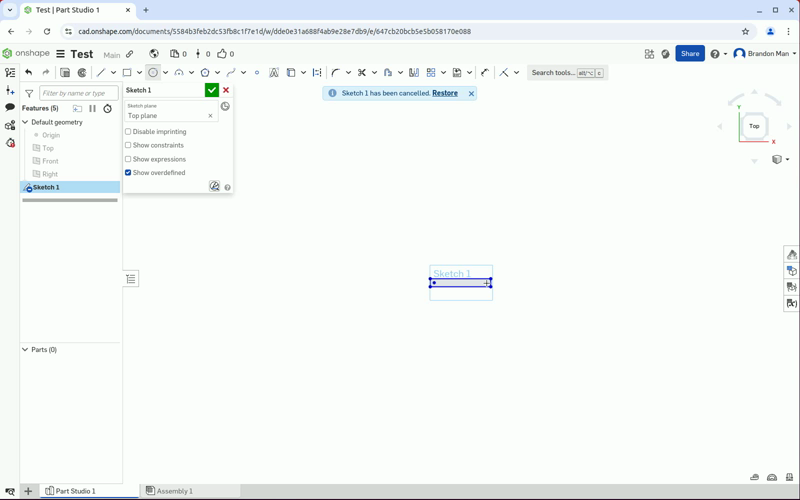
click(486, 282)
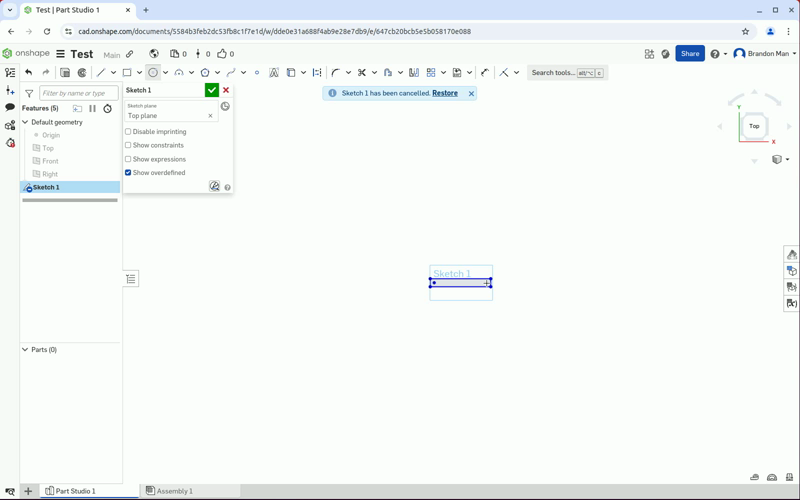
key_up(shift)
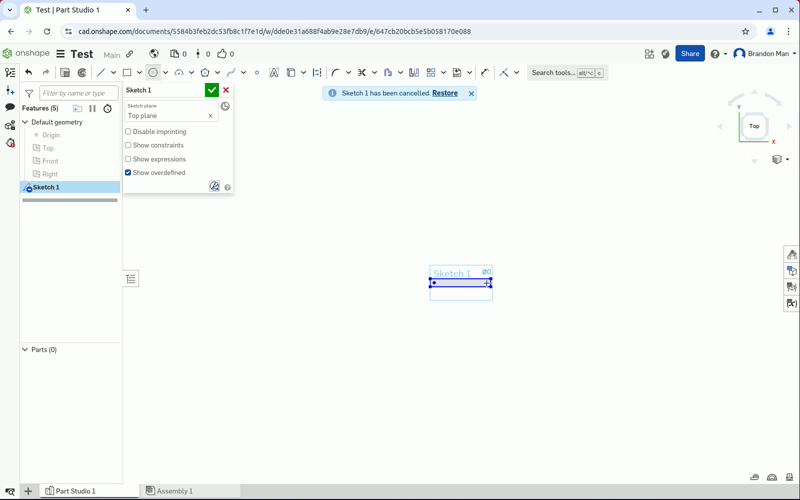
mouse_move(488, 282)
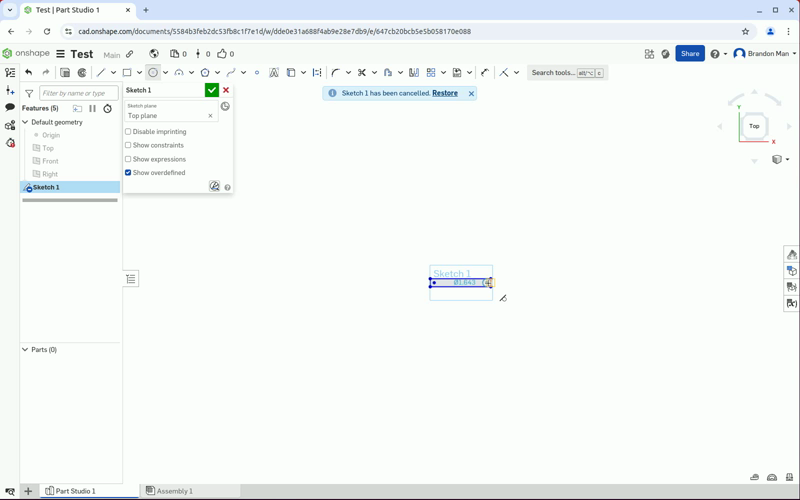
scroll(6)
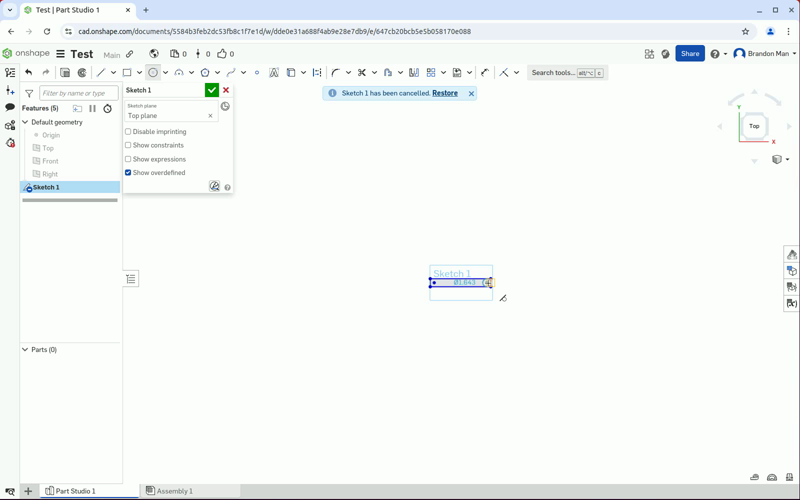
scroll(6)
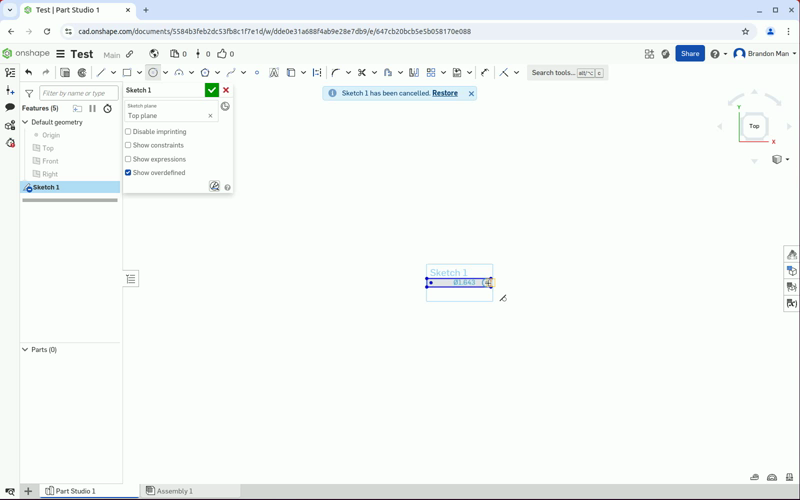
scroll(6)
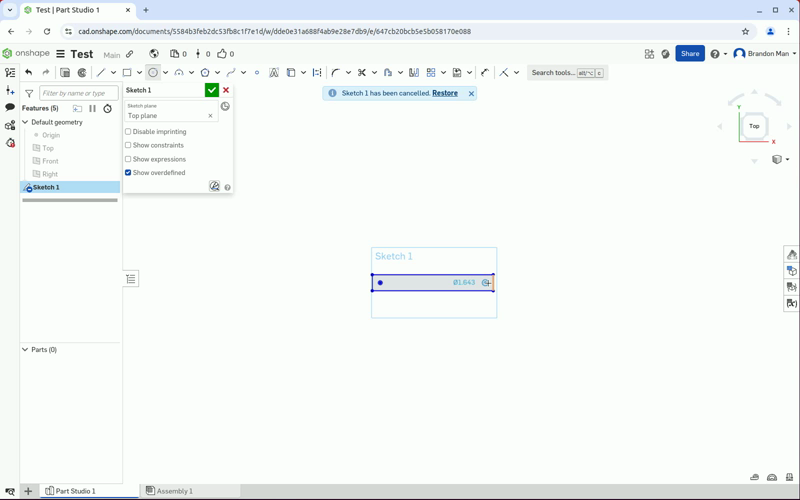
scroll(6)
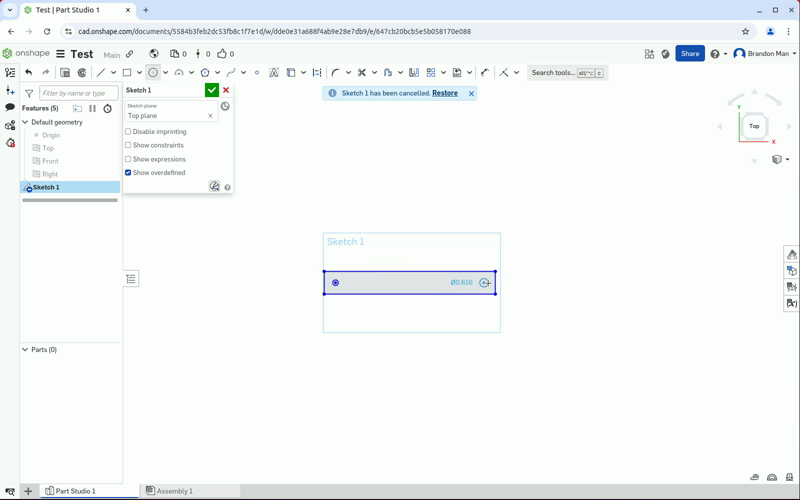
scroll(6)
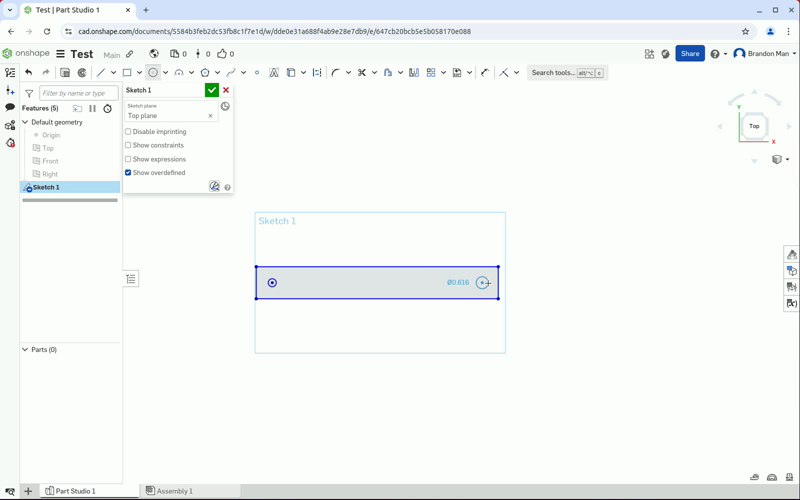
scroll(6)
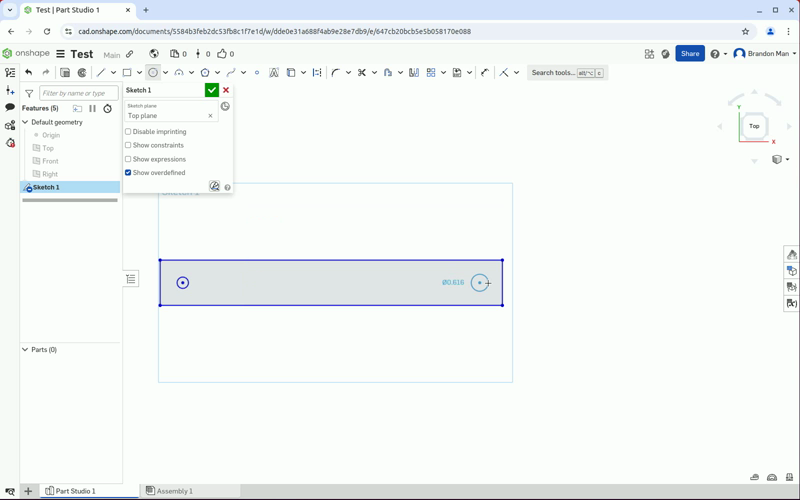
scroll(6)
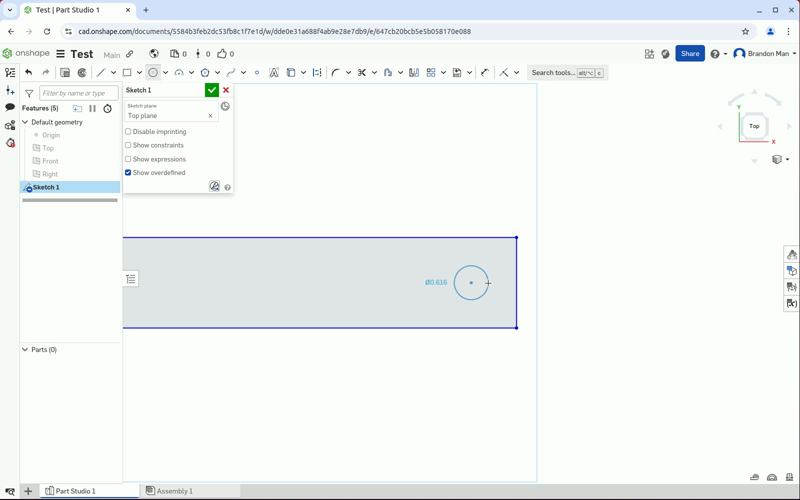
click(488, 282)
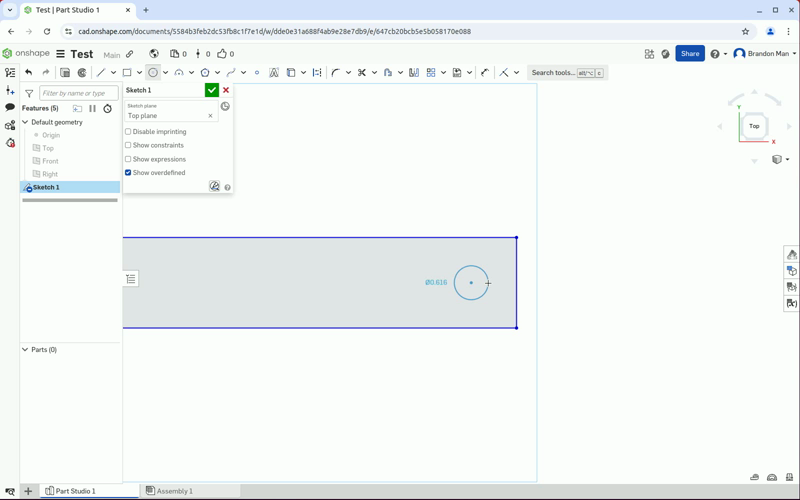
scroll(-6)
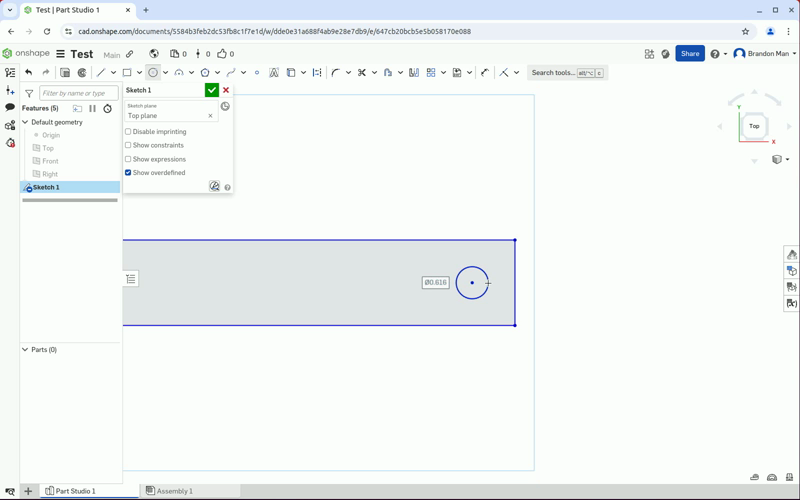
scroll(-6)
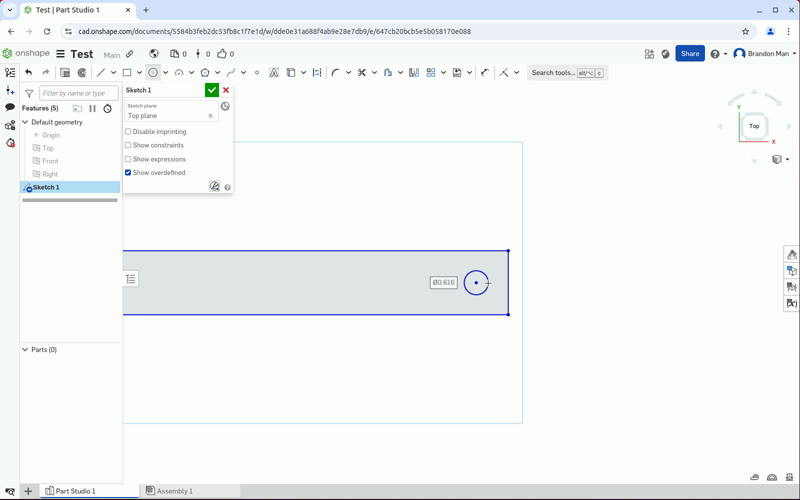
scroll(-6)
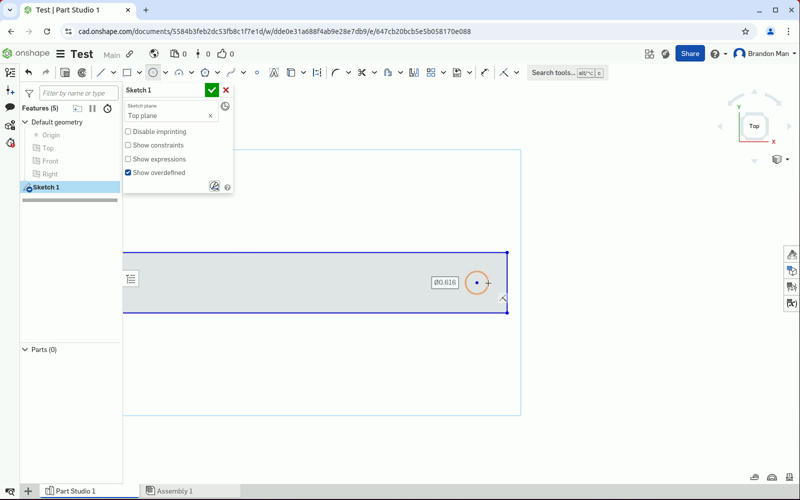
scroll(-6)
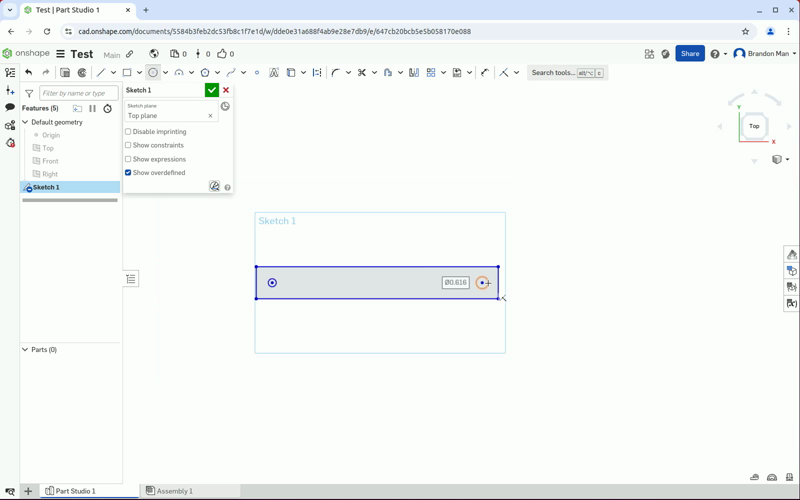
scroll(-6)
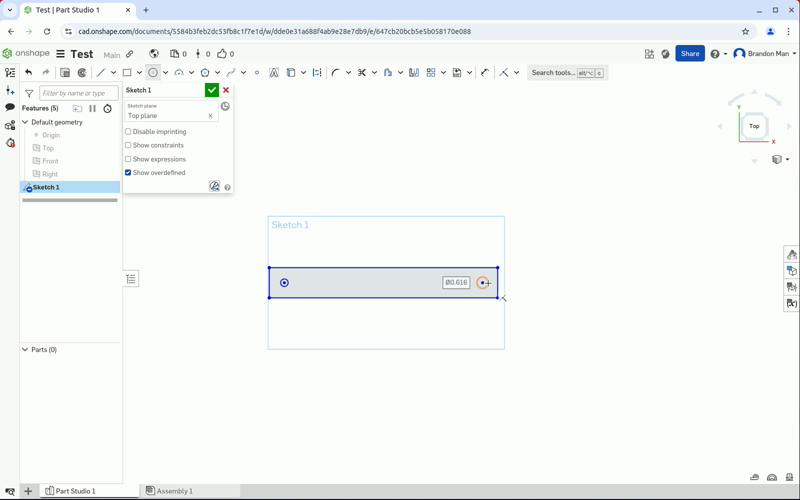
scroll(-6)
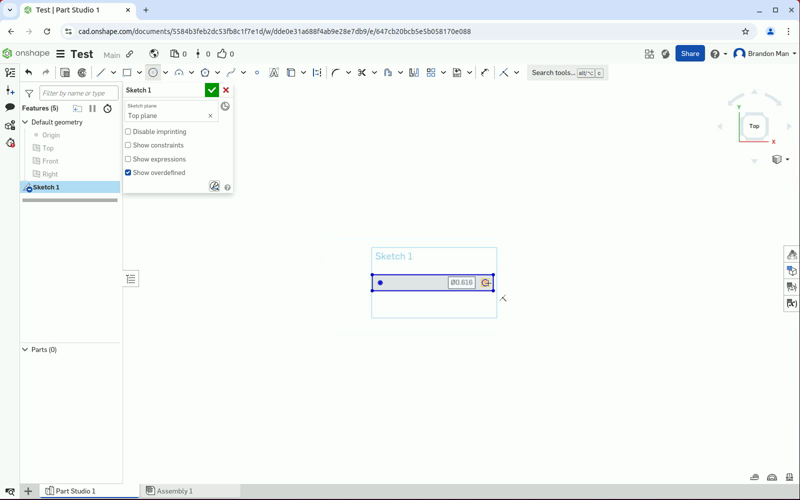
scroll(-6)
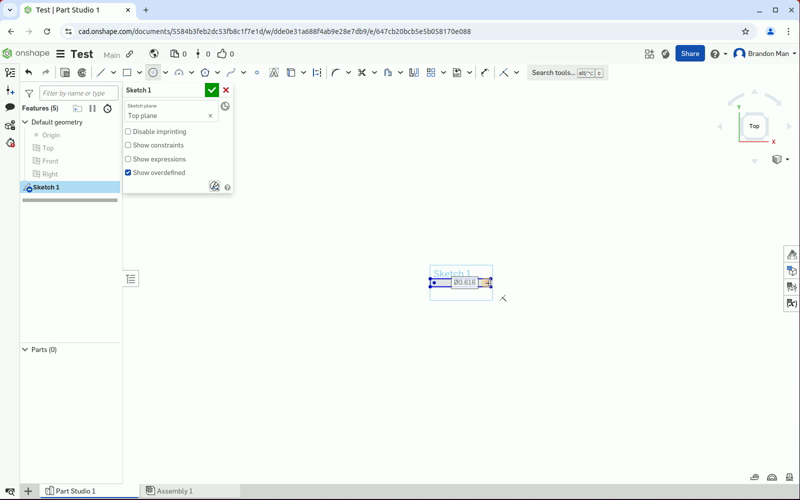
key(esc)
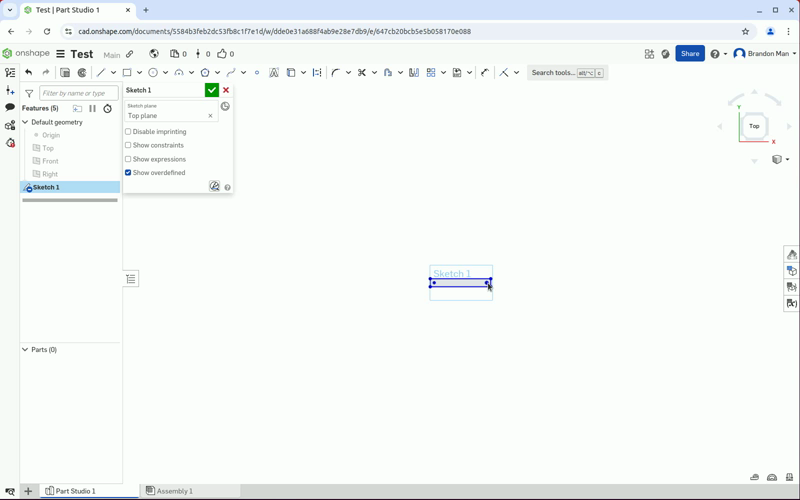
mouse_move(452, 284)
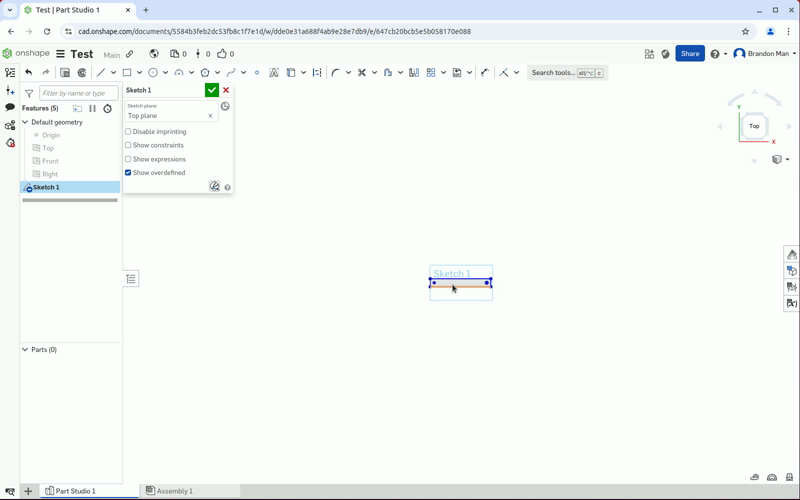
scroll(6)
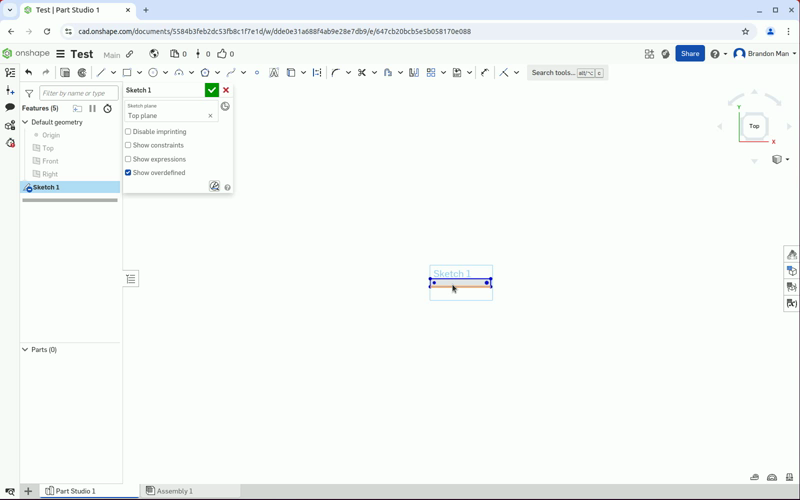
scroll(6)
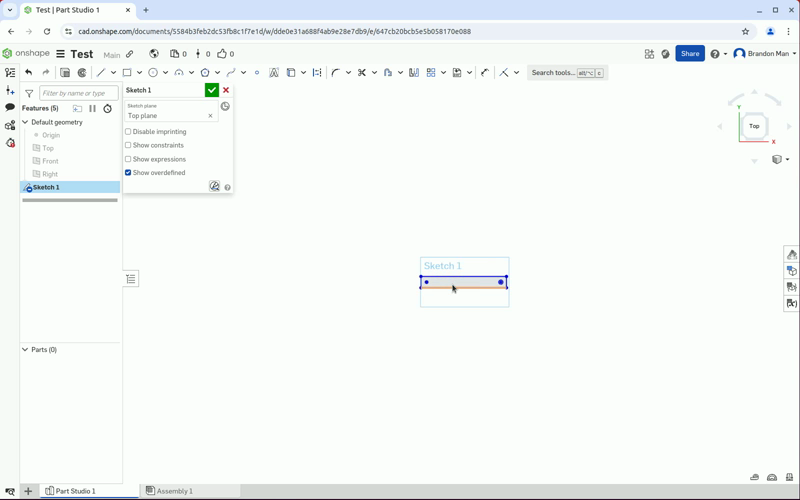
scroll(6)
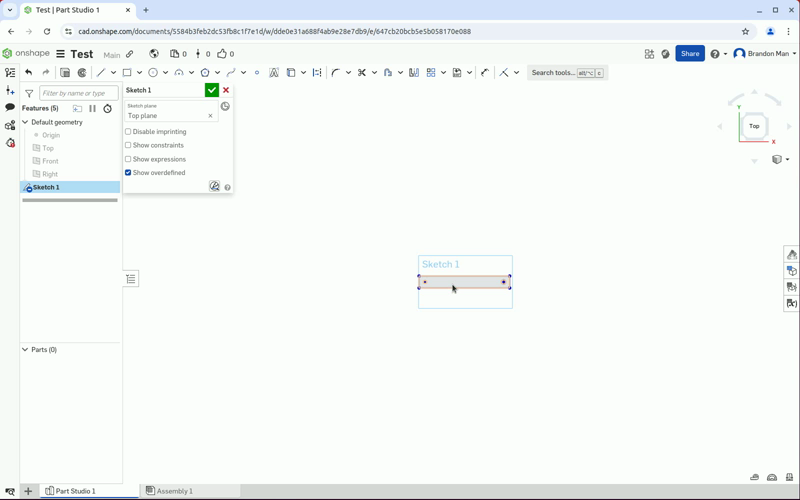
scroll(6)
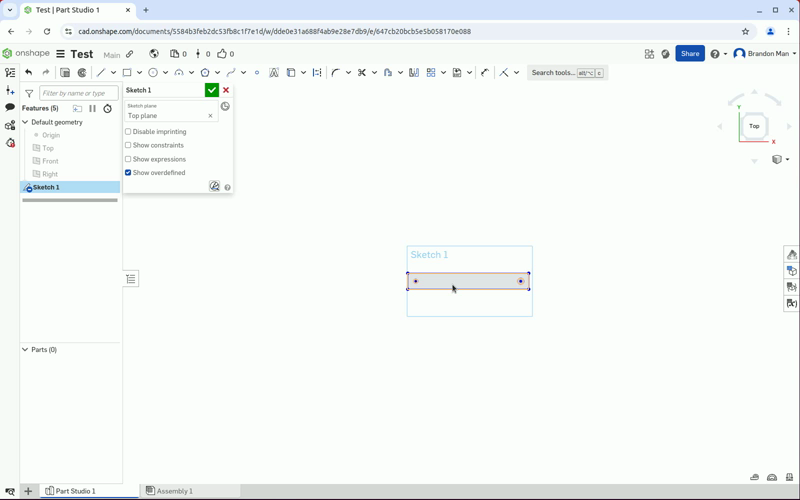
scroll(6)
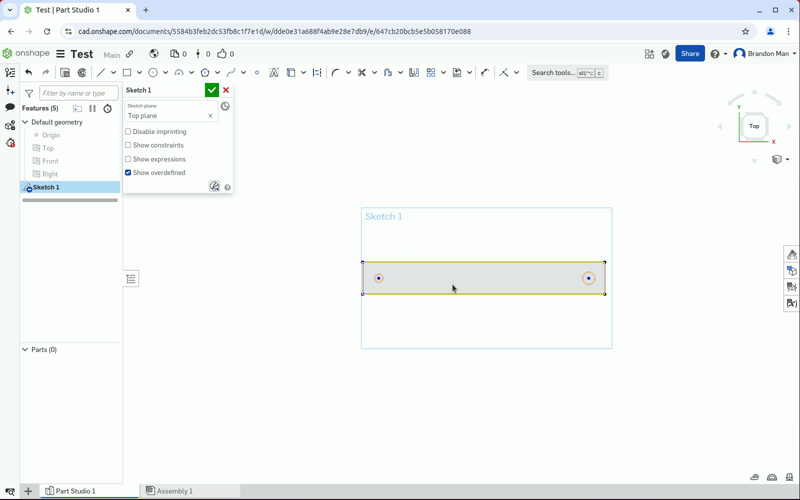
scroll(6)
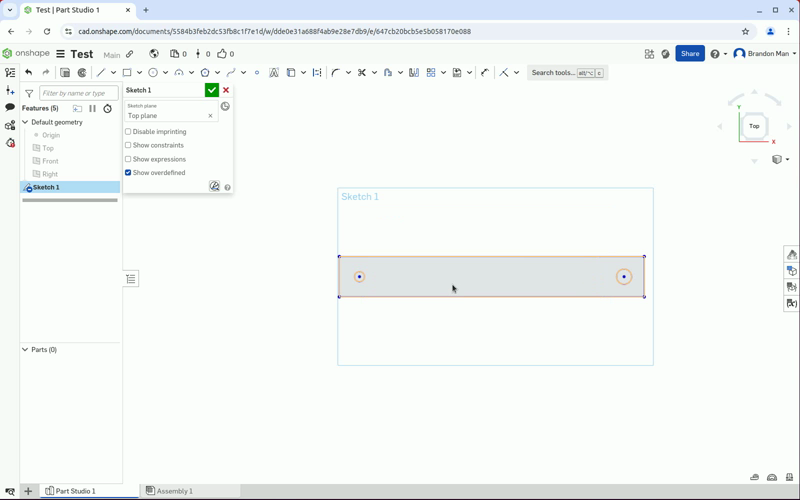
scroll(6)
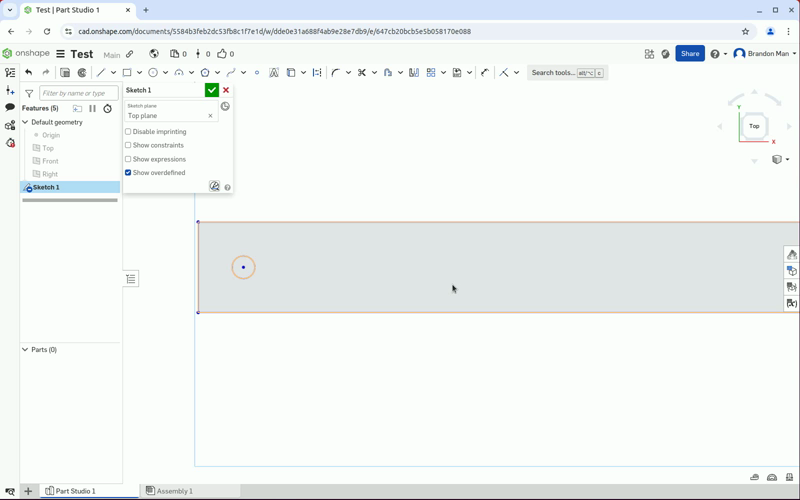
click(452, 284)
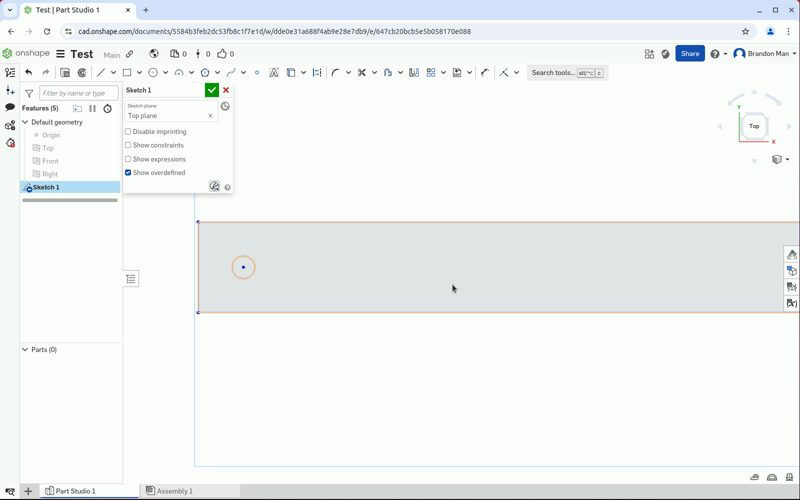
scroll(-6)
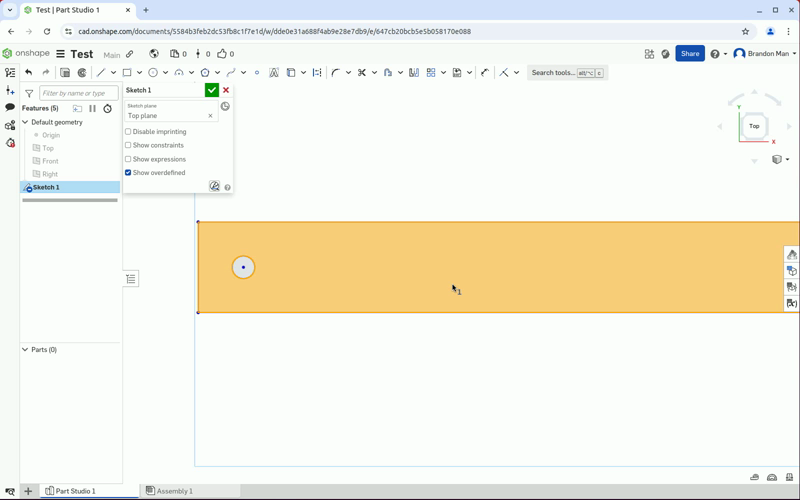
scroll(-6)
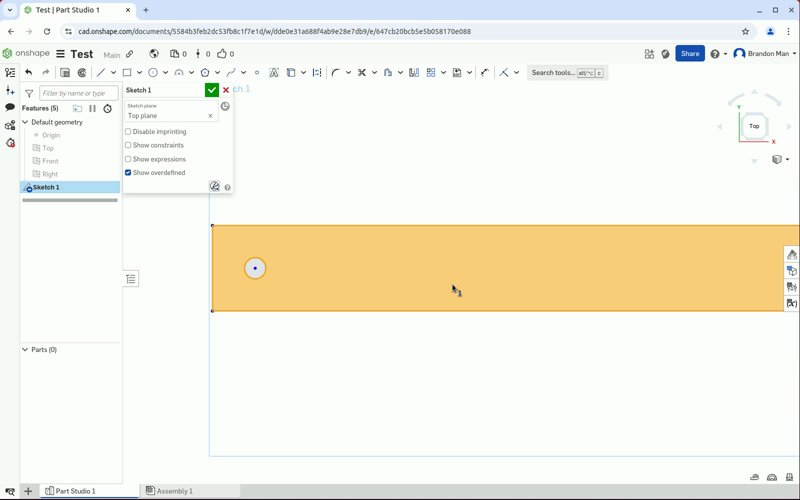
scroll(-6)
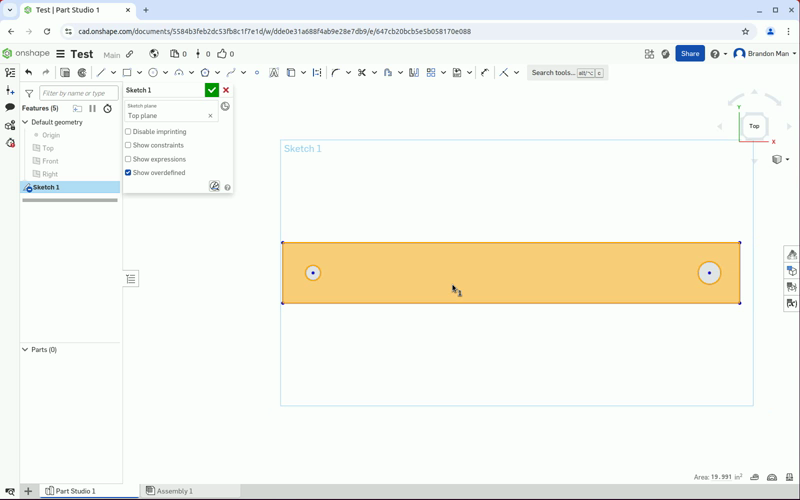
scroll(-6)
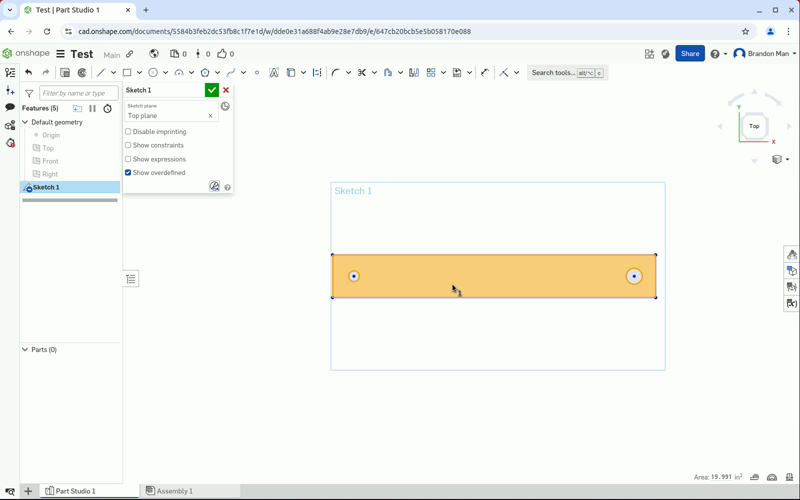
scroll(-6)
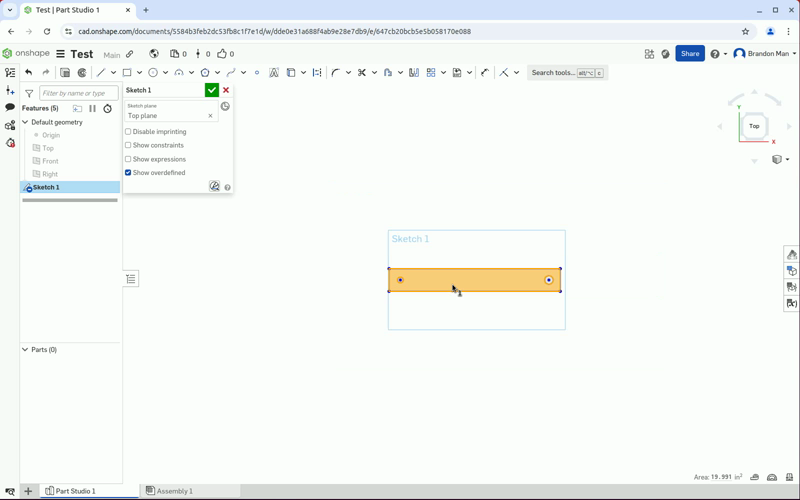
scroll(-6)
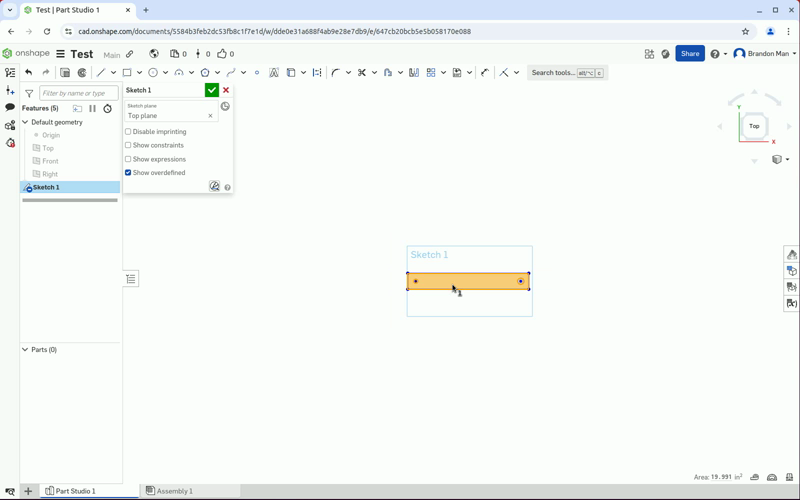
scroll(-6)
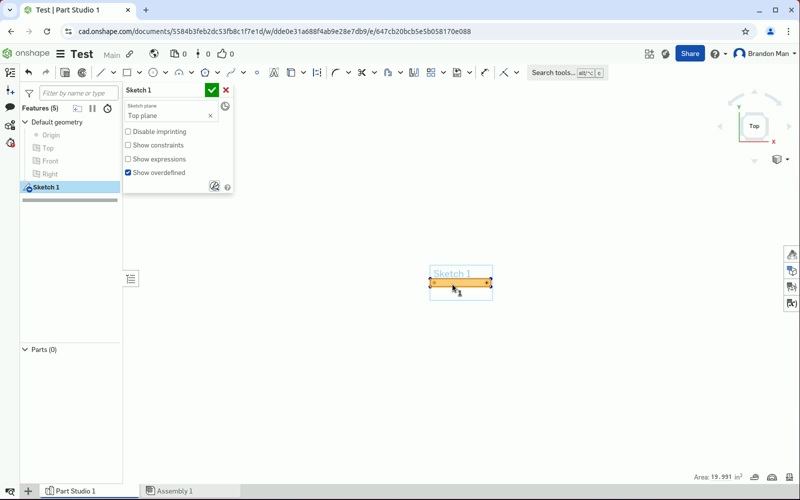
mouse_move(73, 352)
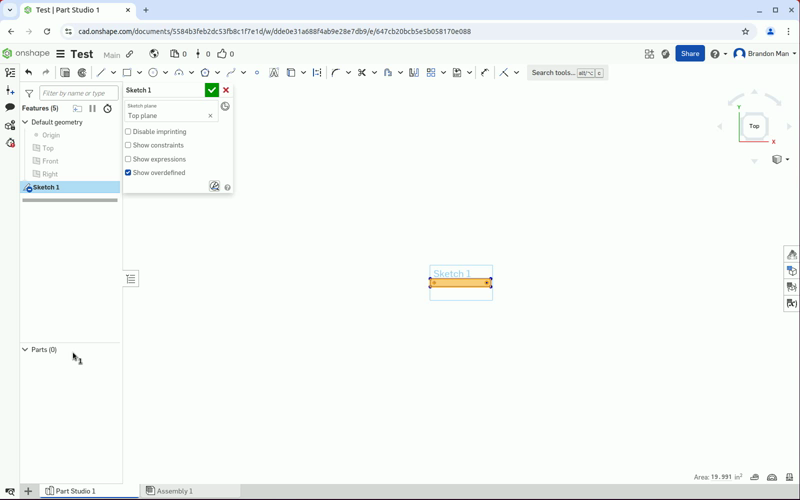
key(shift+y)
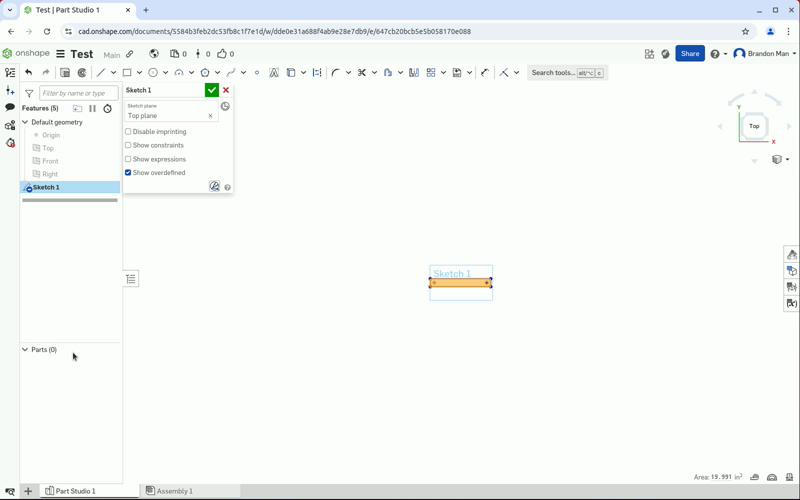
key(shift+e)
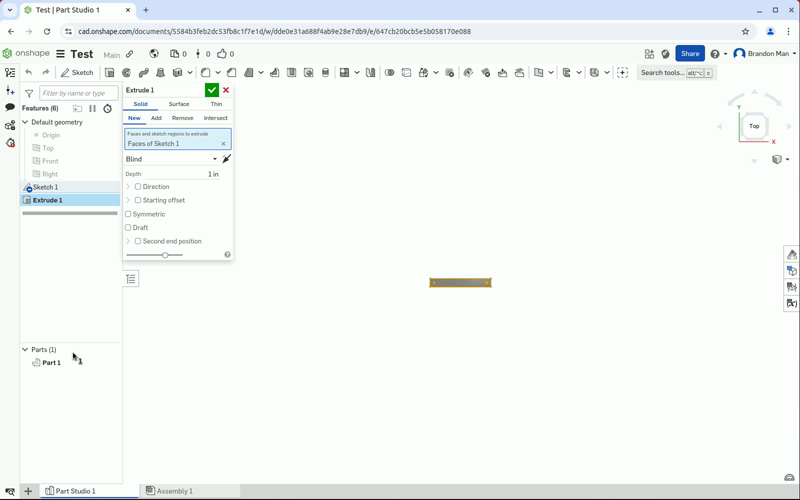
mouse_move(143, 106)
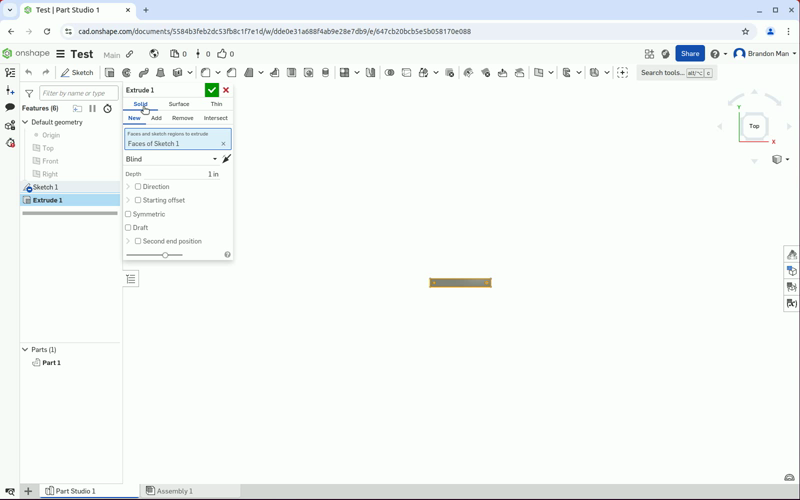
click(143, 106)
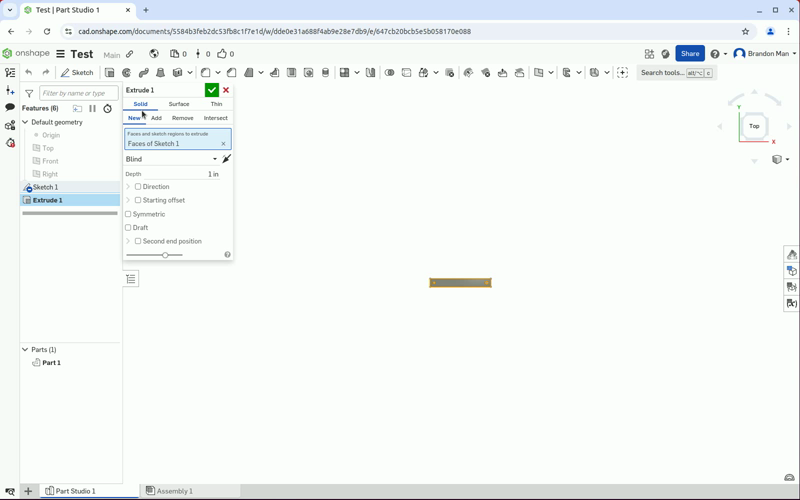
mouse_move(137, 120)
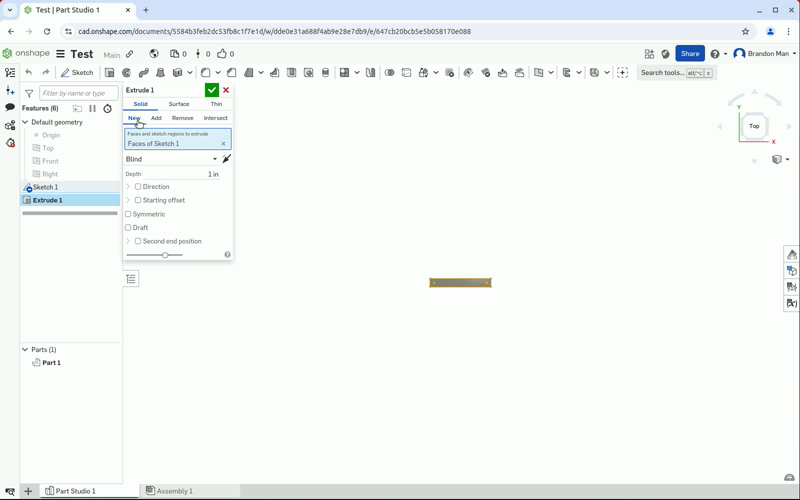
click(137, 120)
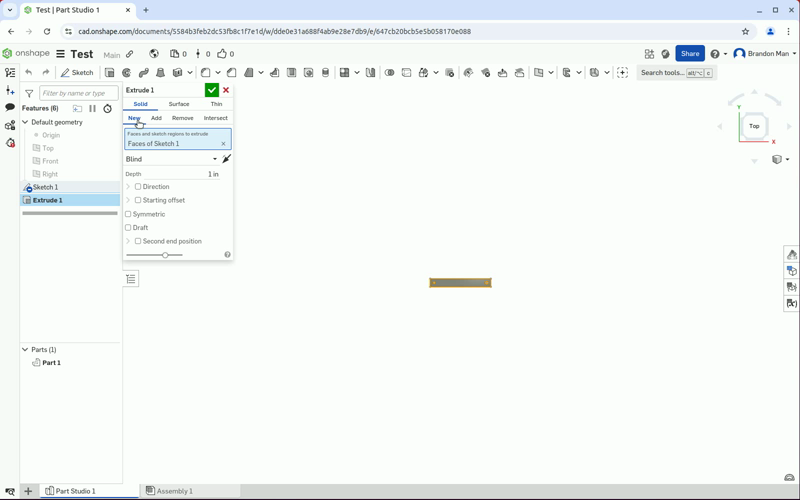
key(tab, 4)
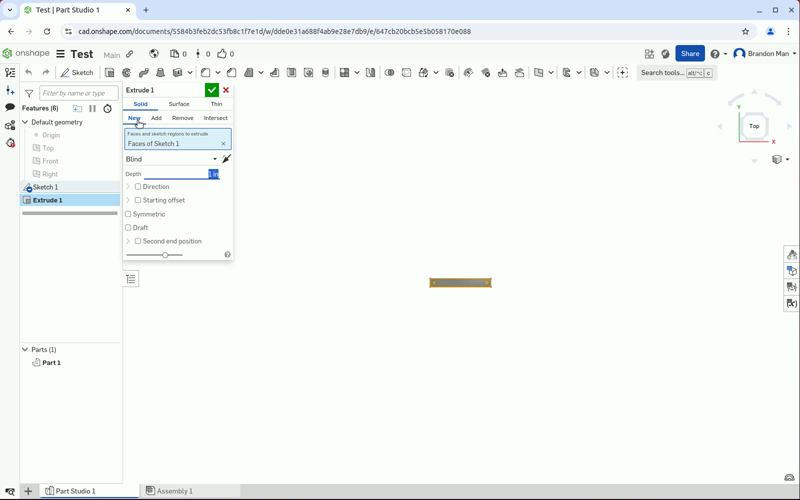
text(1.444)
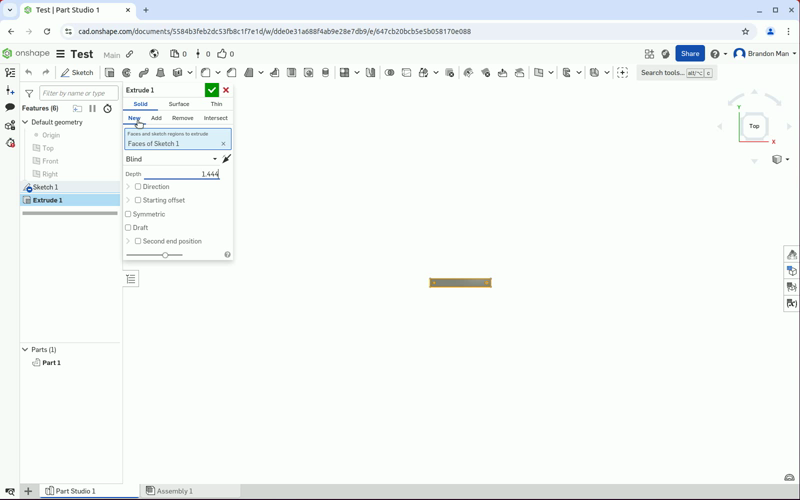
key(enter)
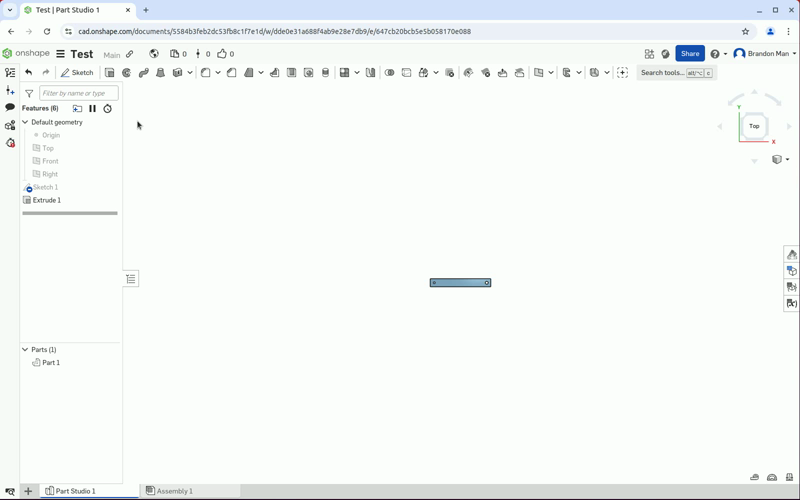
key(shift+h)
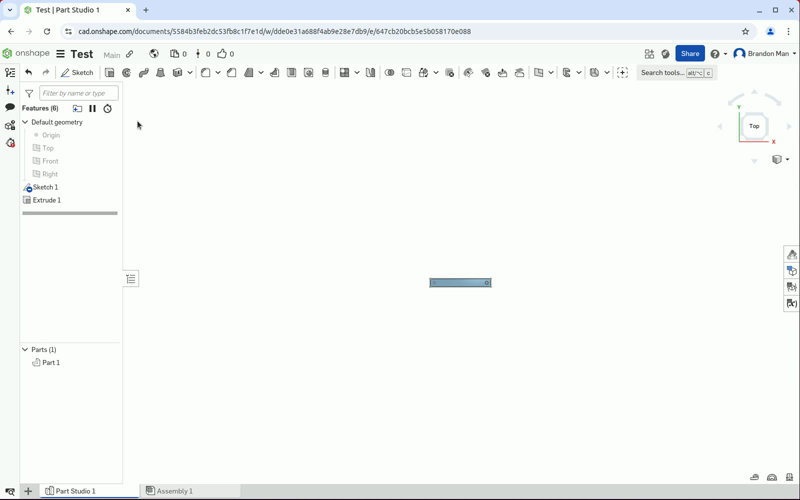
key(shift+h)
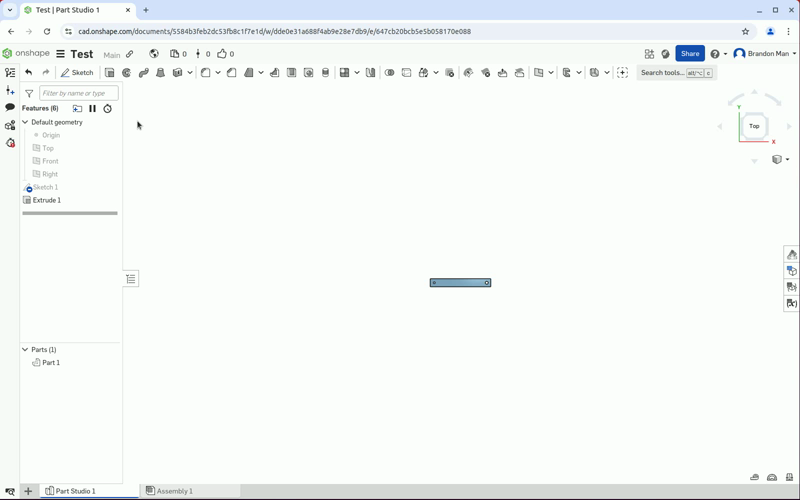
mouse_move(73, 189)
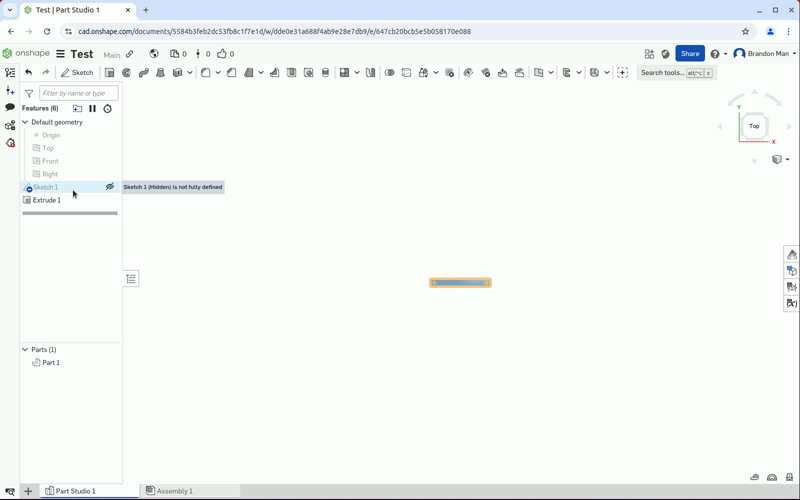
click(73, 189)
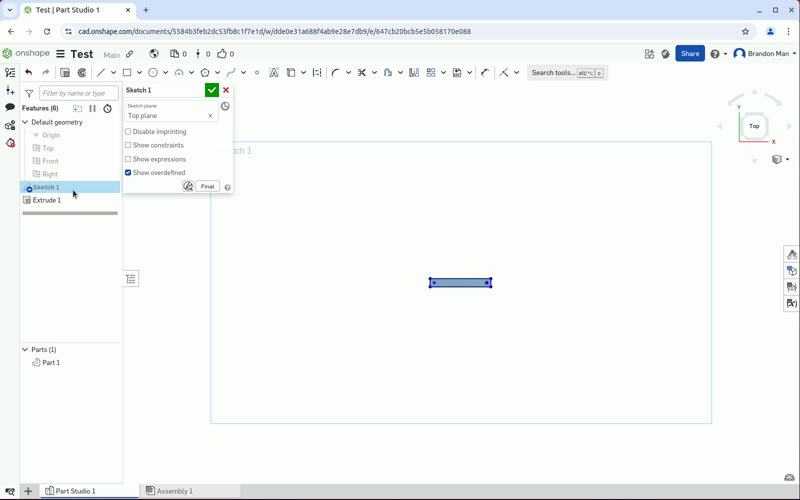
mouse_move(229, 92)
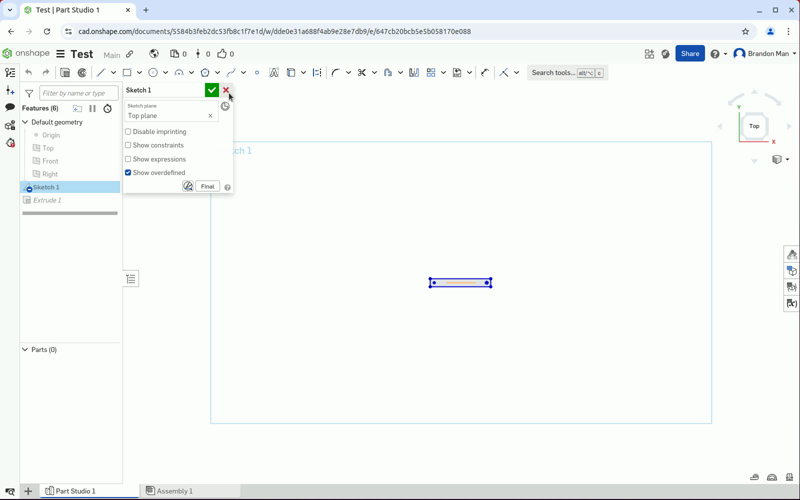
click(229, 92)
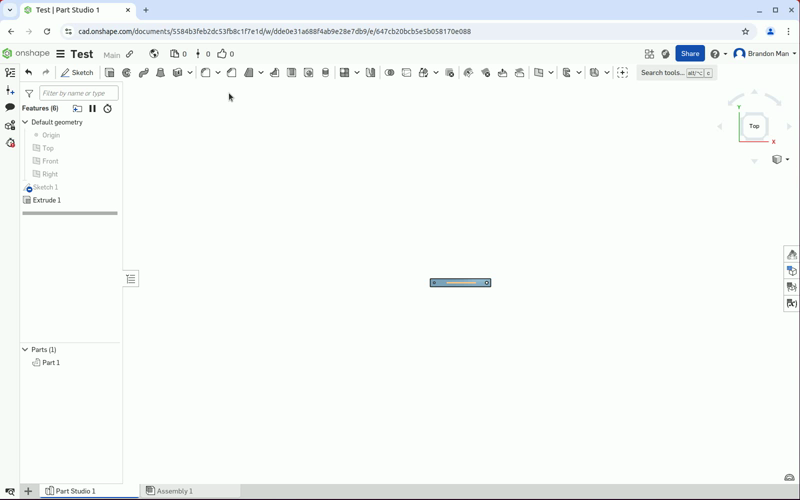
mouse_move(541, 75)
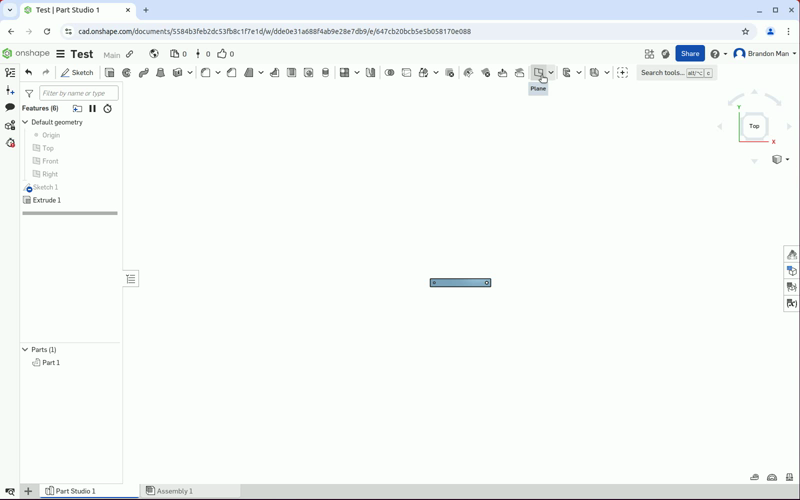
click(541, 75)
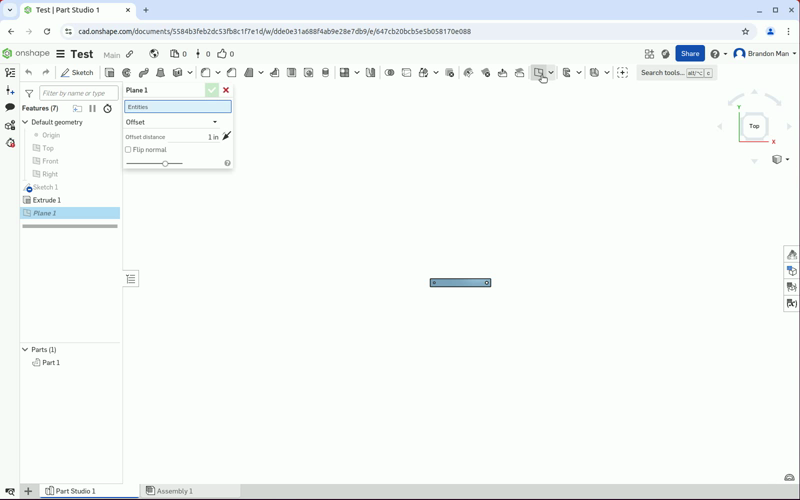
mouse_move(73, 150)
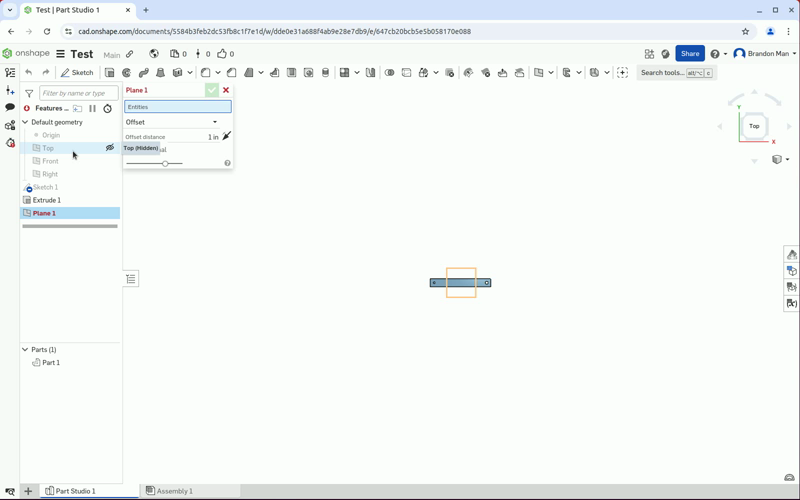
click(73, 150)
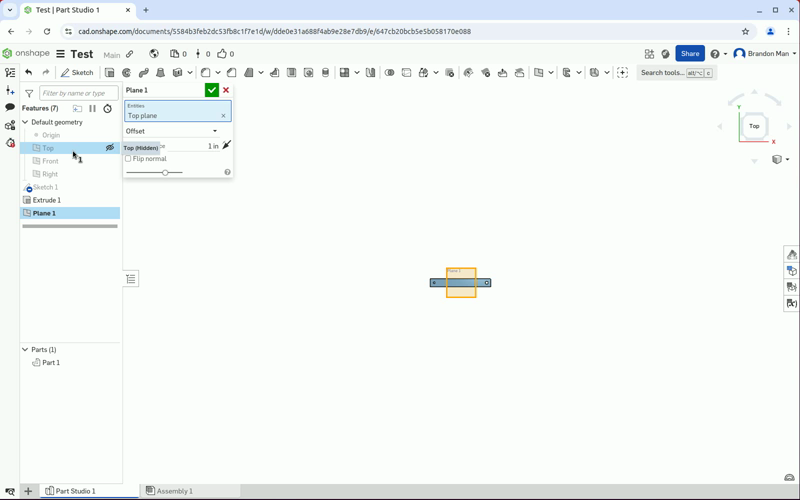
key(tab, 2)
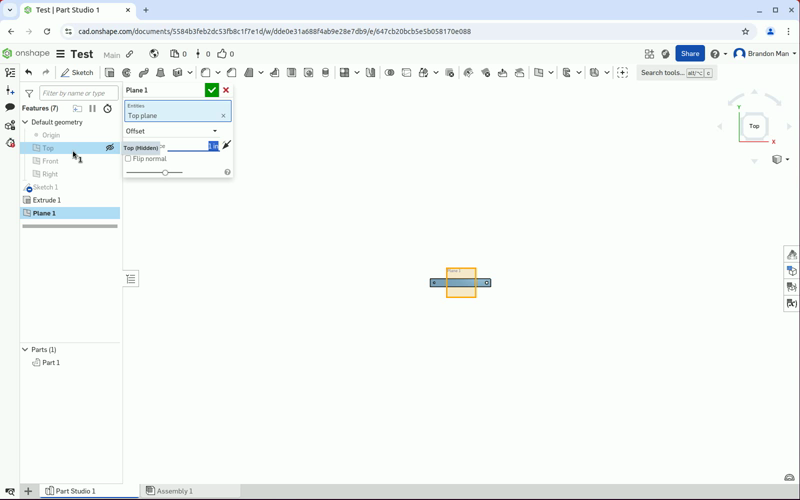
text(1.448)
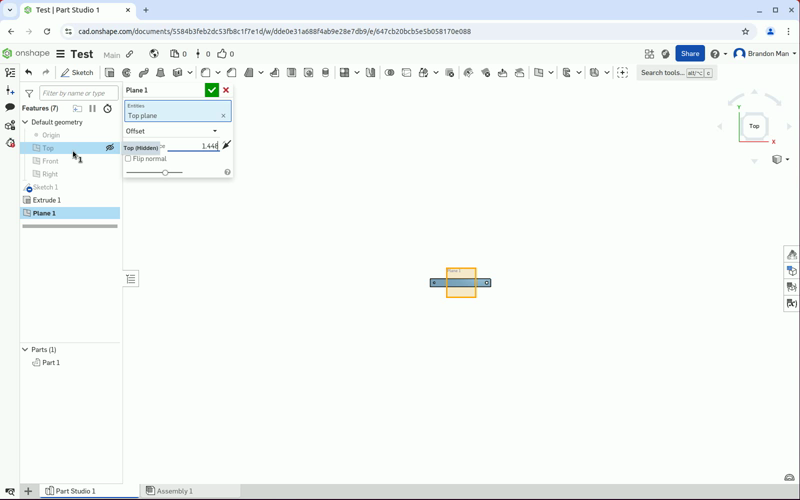
key(enter, 2)
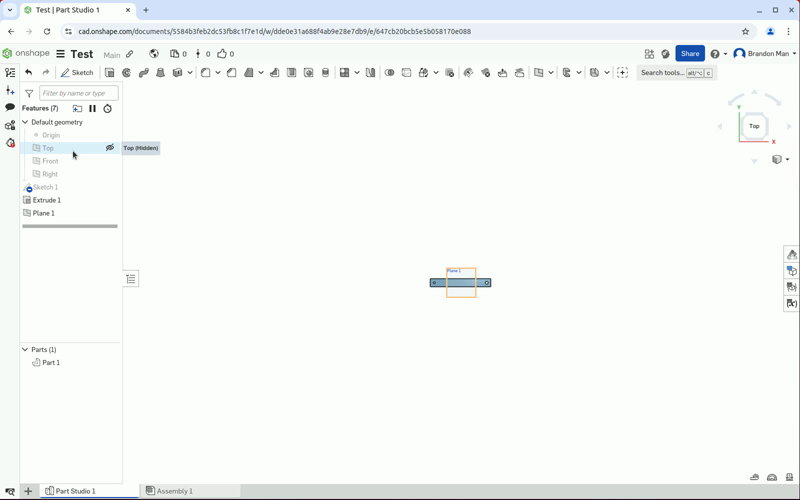
key(shift+s)
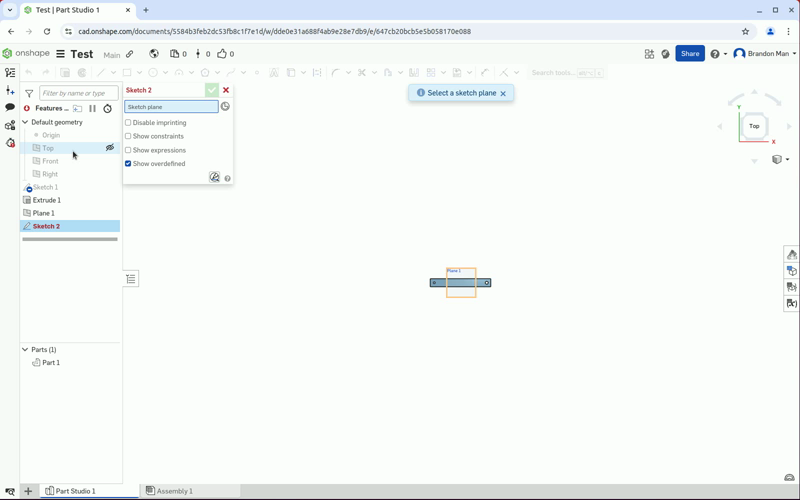
mouse_move(73, 215)
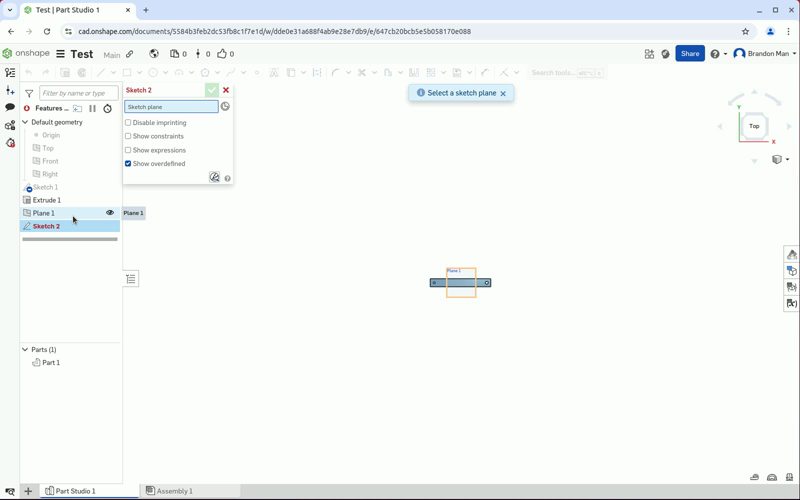
click(73, 215)
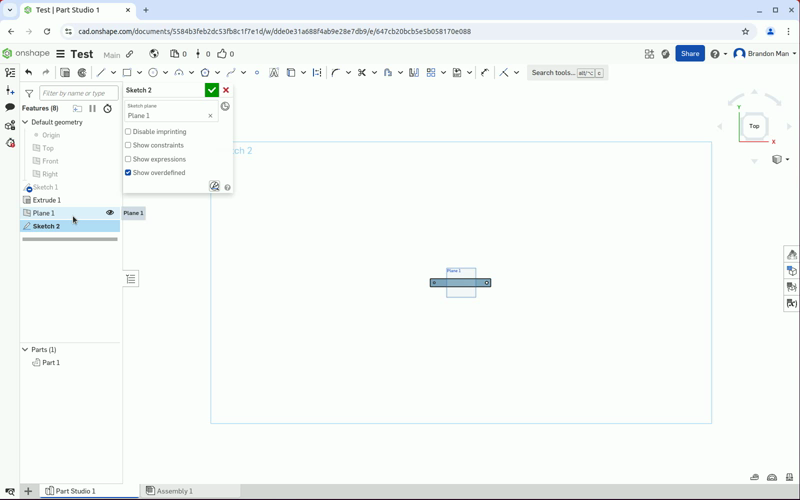
mouse_move(73, 352)
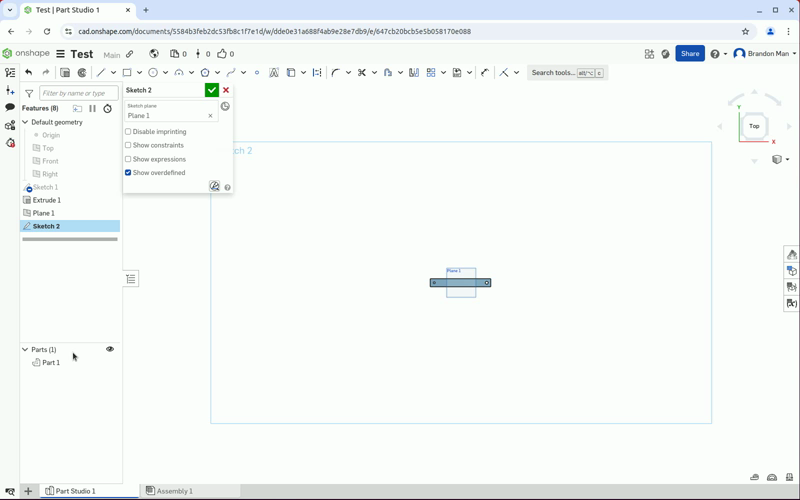
key(y)
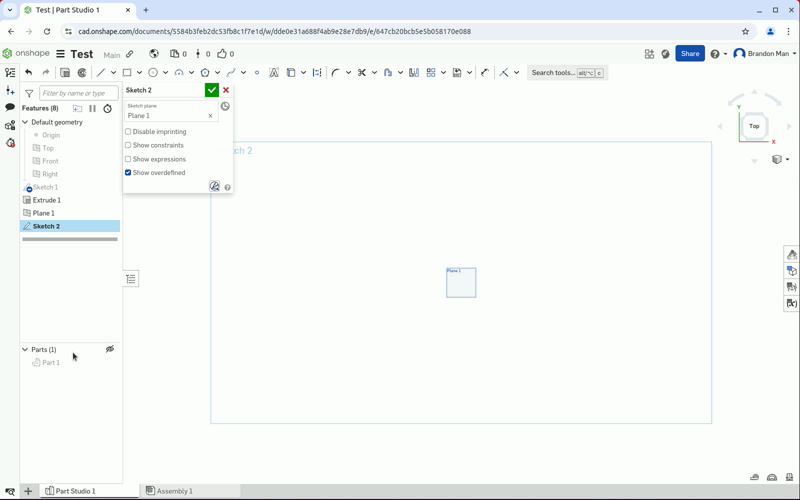
key(l)
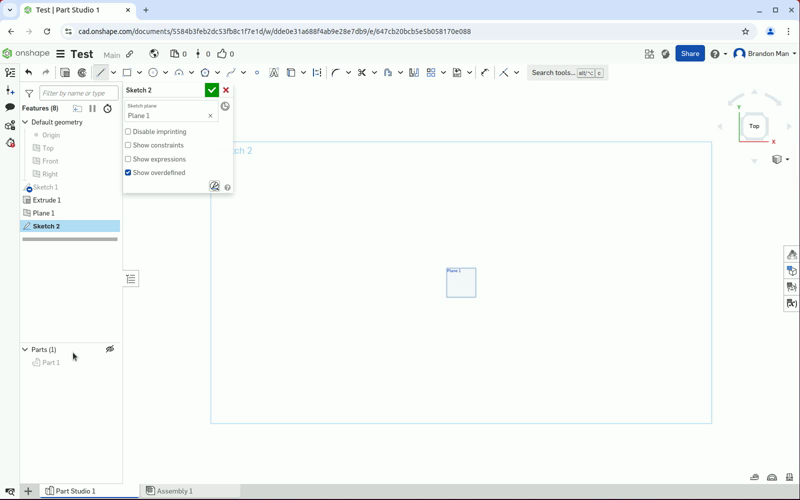
key_down(shift)
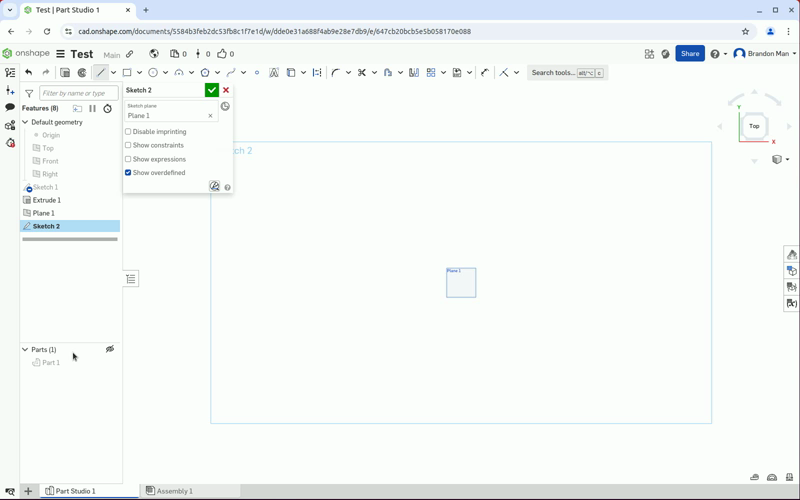
mouse_move(447, 286)
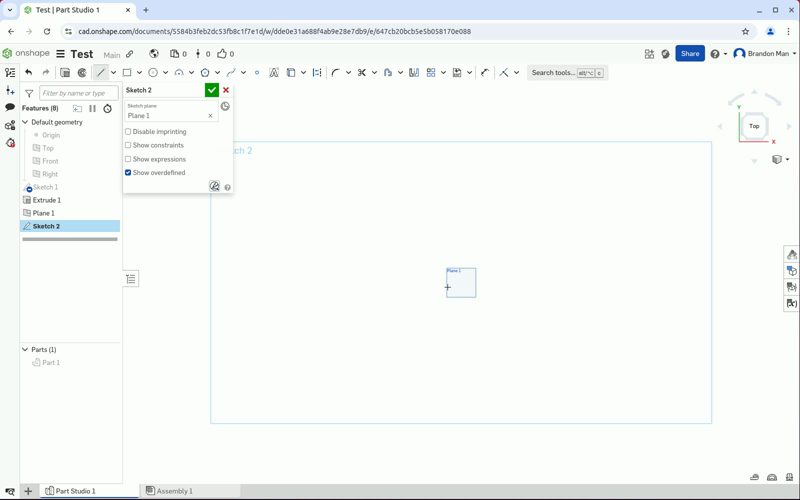
click(447, 286)
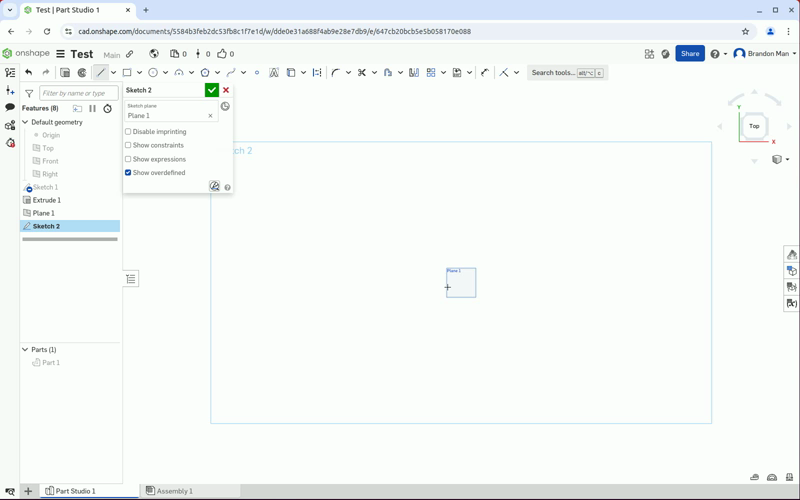
key_up(shift)
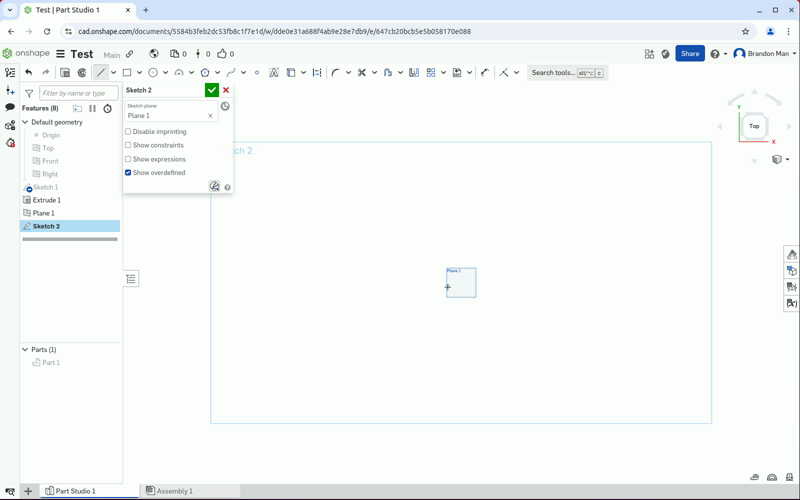
key_down(shift)
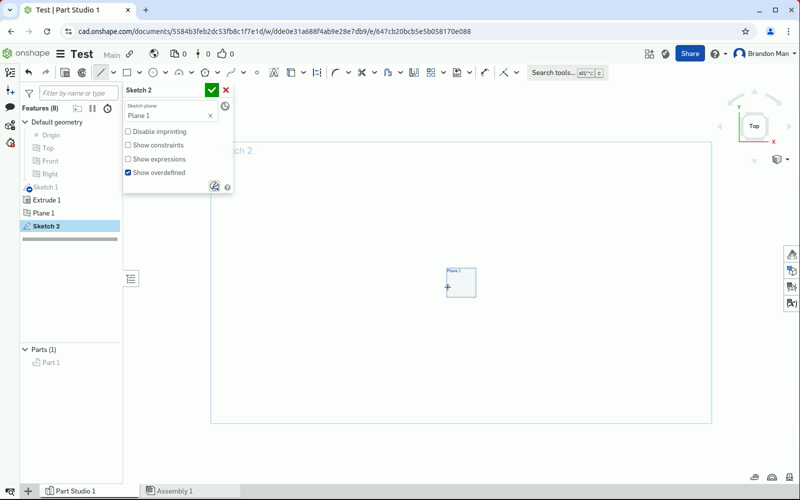
mouse_move(477, 286)
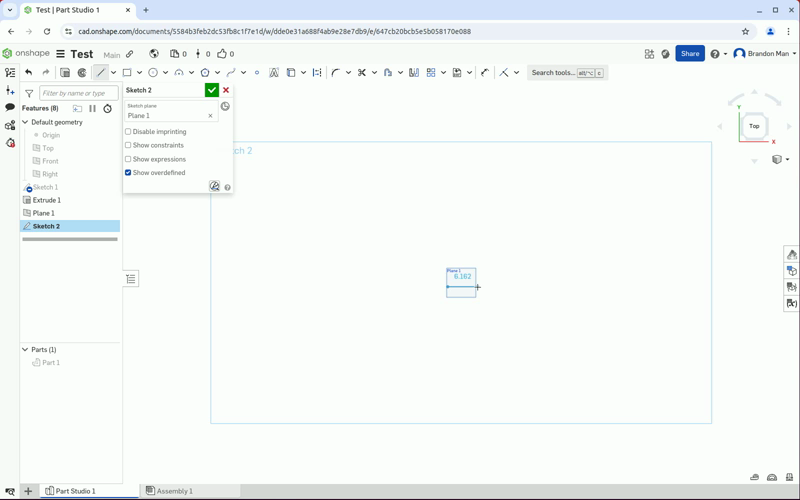
mouse_move(474, 286)
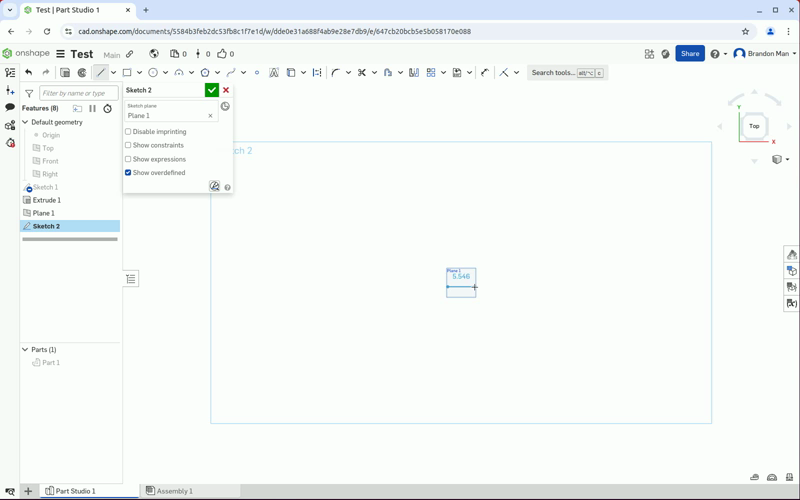
click(474, 286)
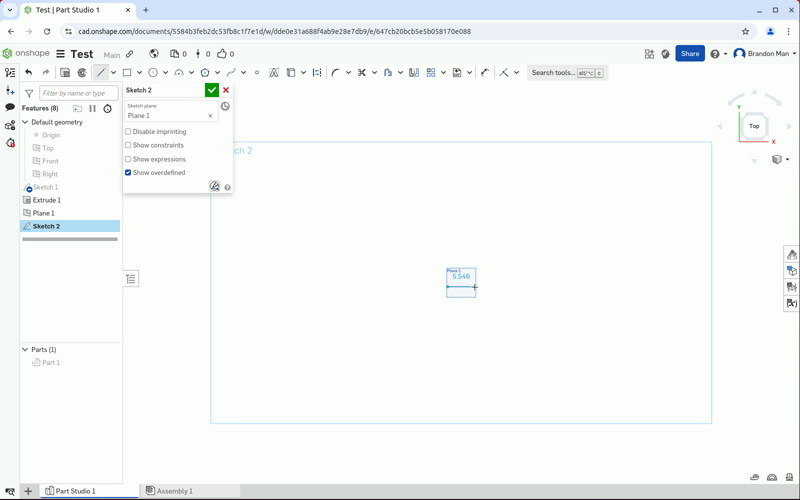
key_up(shift)
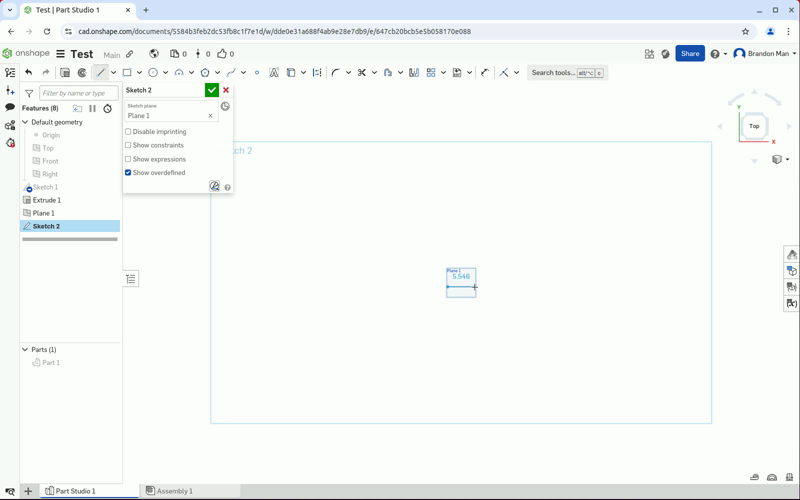
key_down(shift)
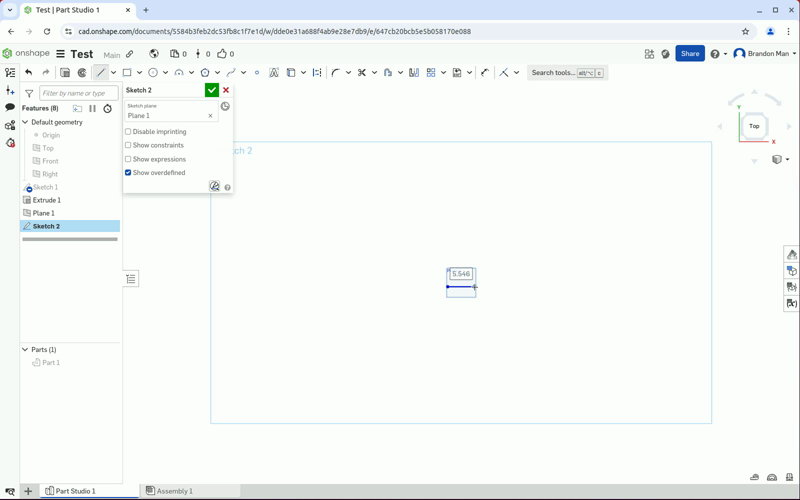
mouse_move(504, 286)
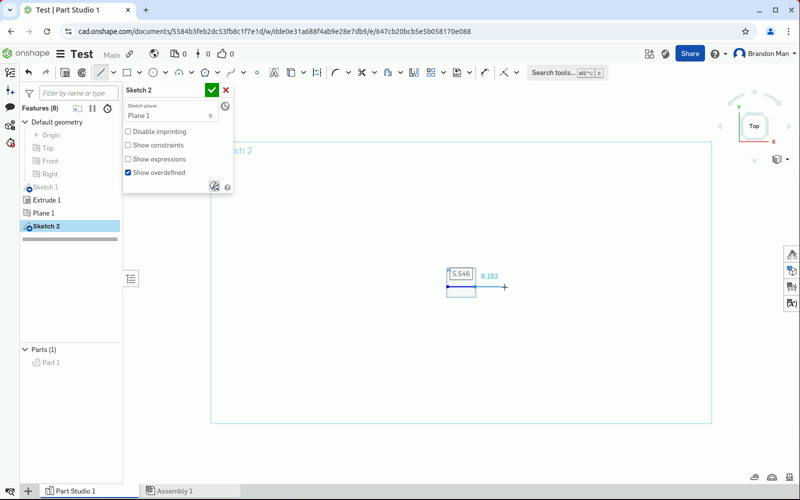
mouse_move(474, 278)
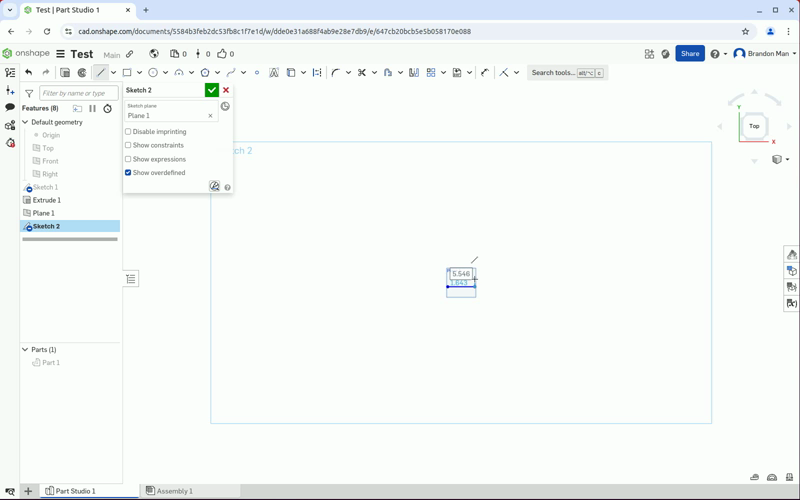
click(474, 278)
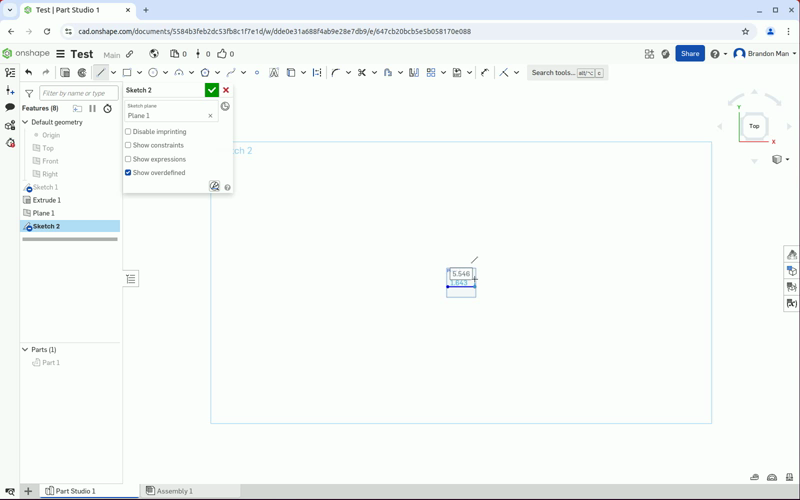
key_up(shift)
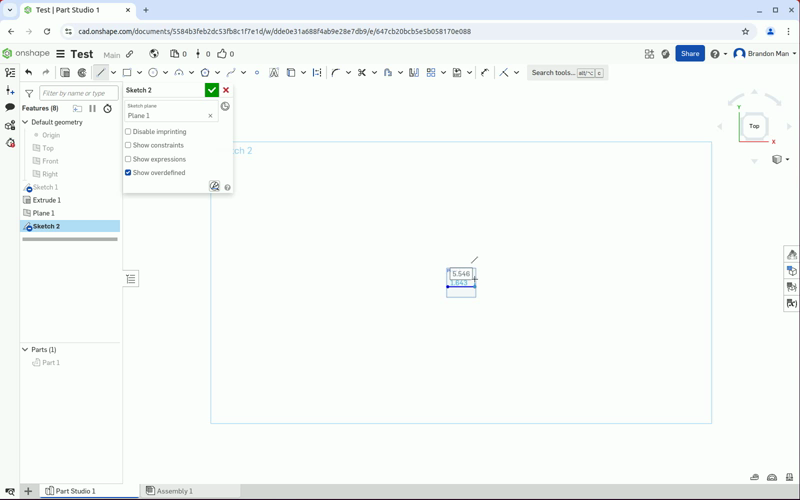
key_down(shift)
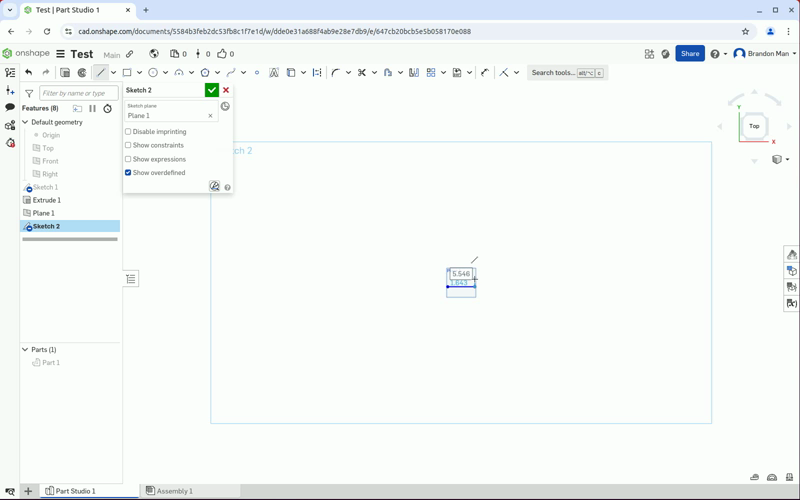
mouse_move(504, 278)
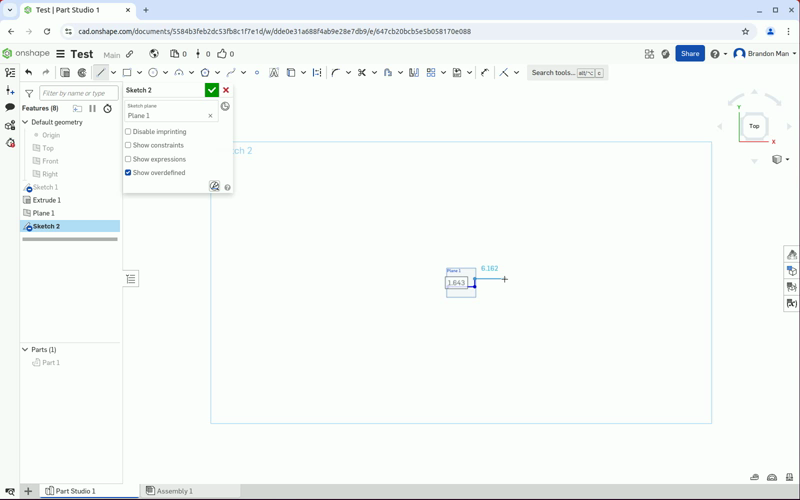
mouse_move(447, 278)
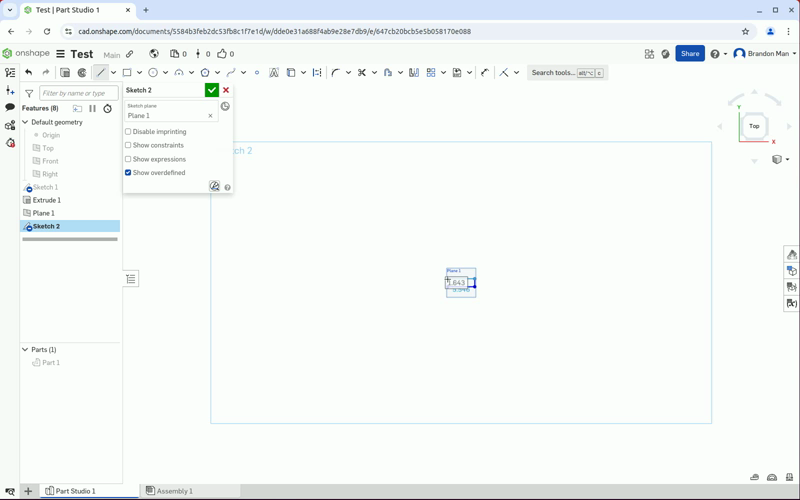
click(447, 278)
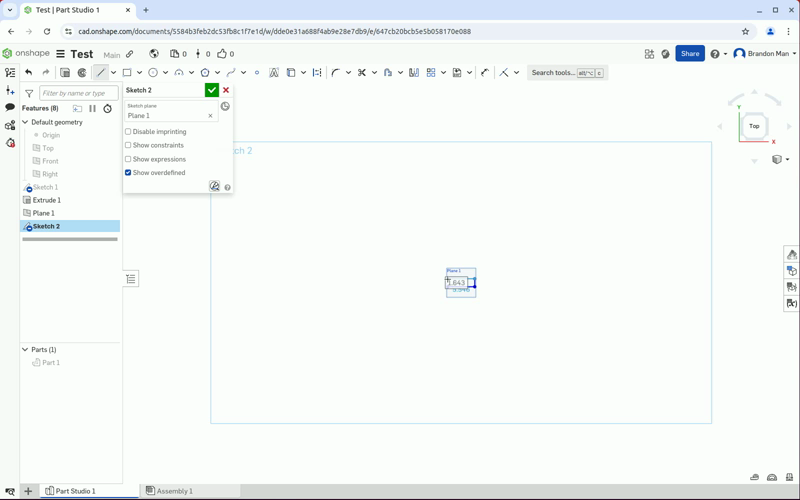
key_up(shift)
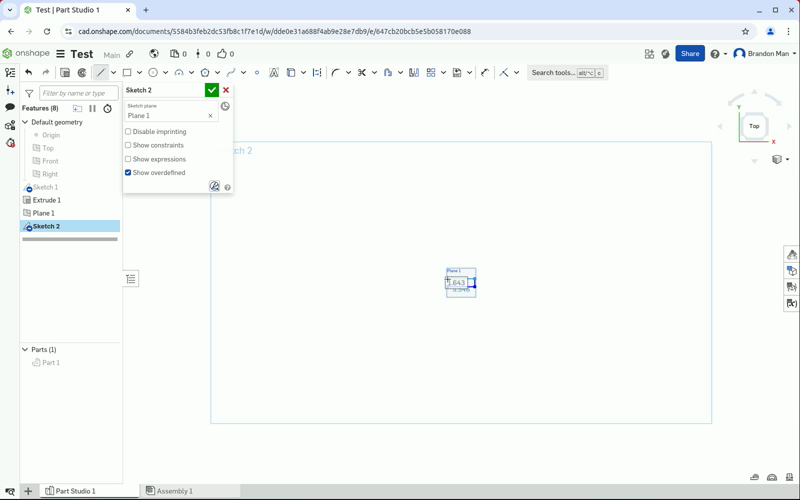
mouse_move(477, 278)
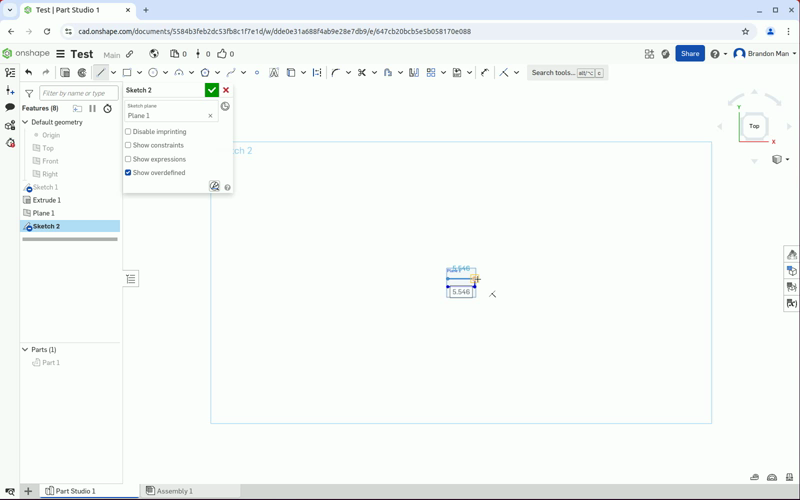
key_down(shift)
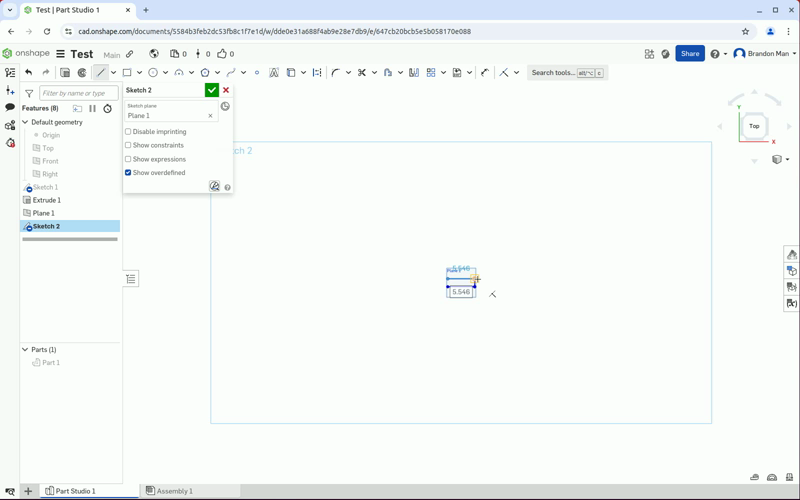
mouse_move(447, 286)
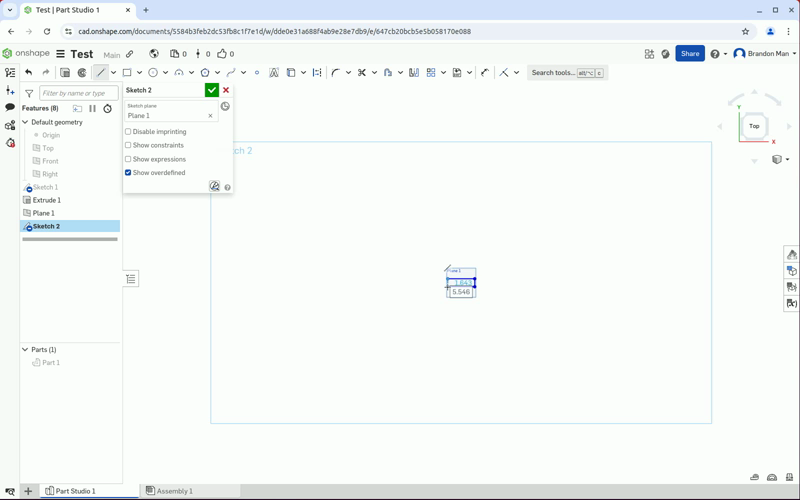
key_up(shift)
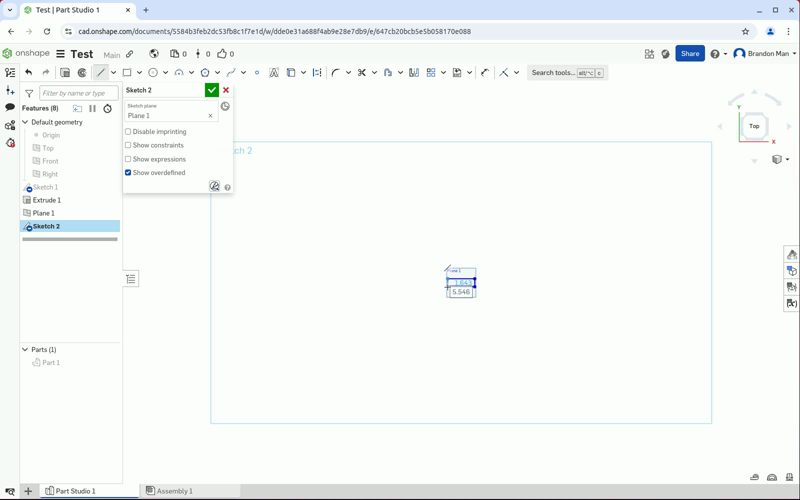
click(447, 286)
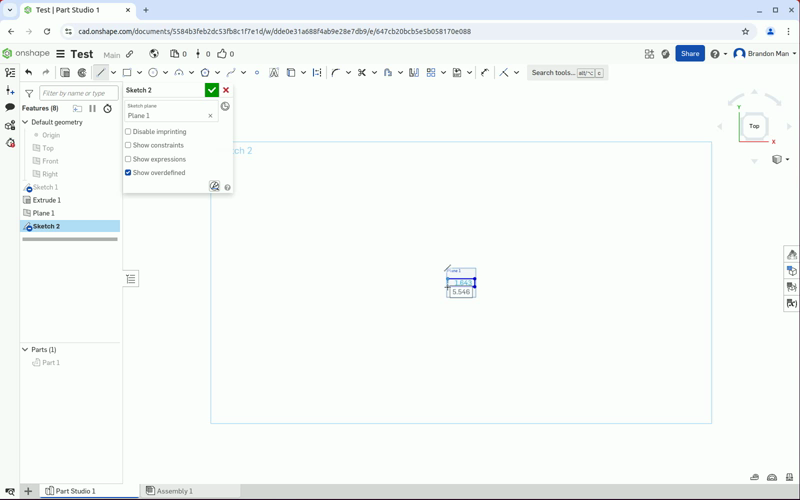
key(esc)
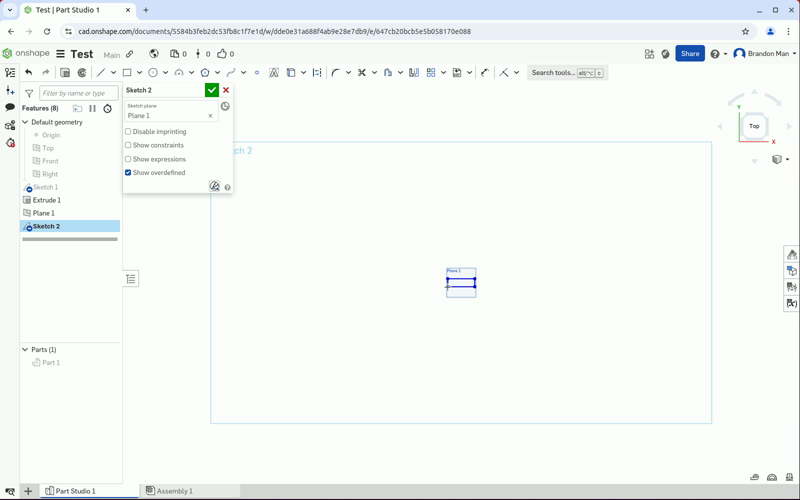
mouse_move(461, 285)
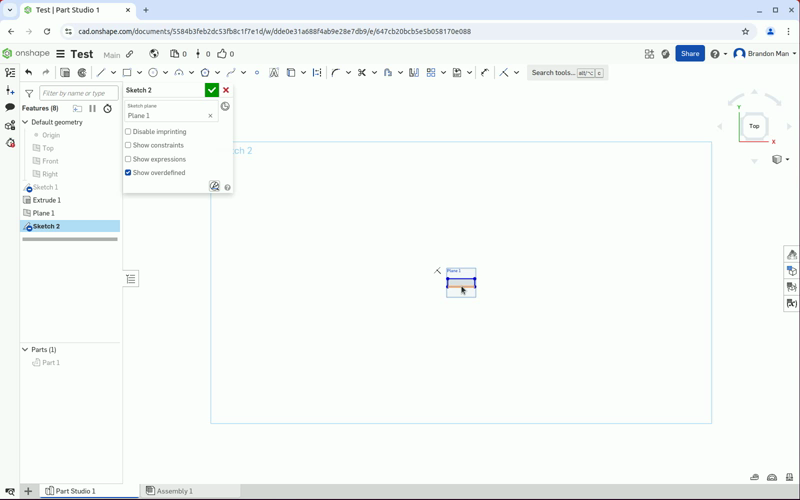
scroll(6)
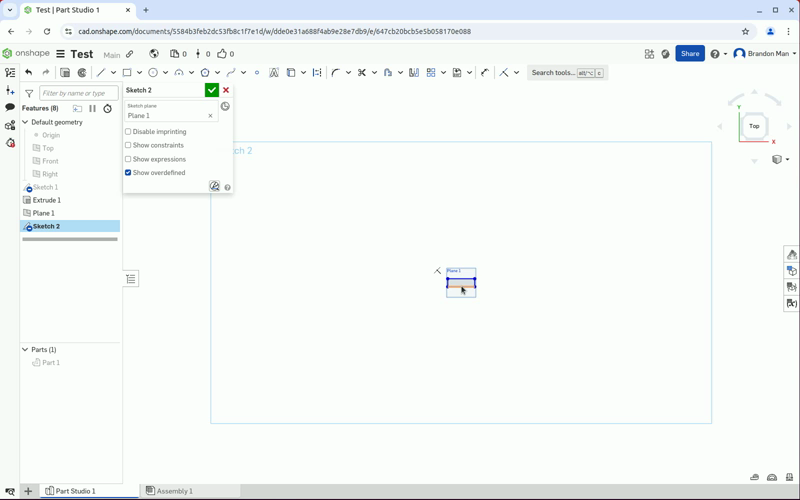
scroll(6)
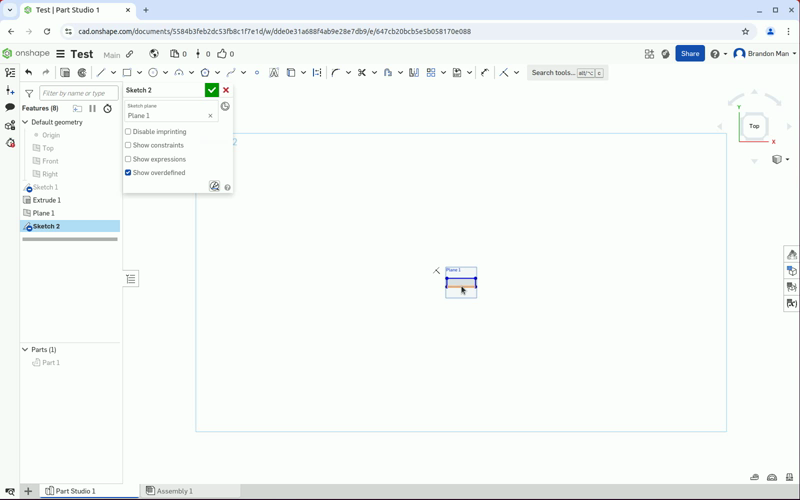
scroll(6)
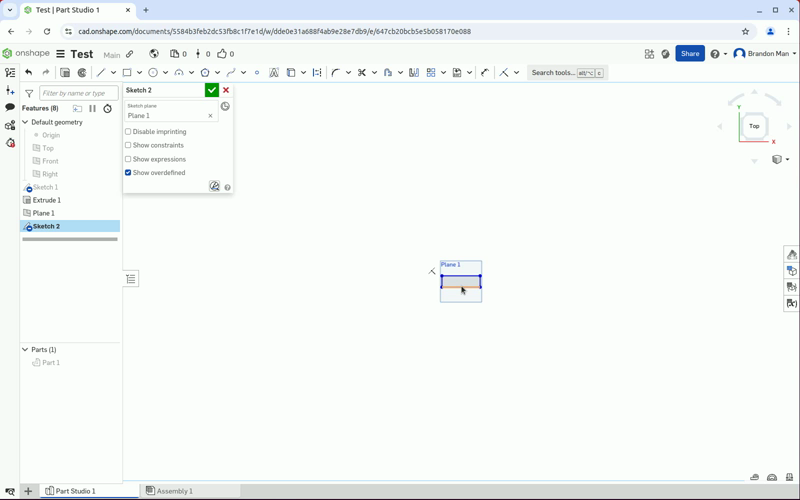
scroll(6)
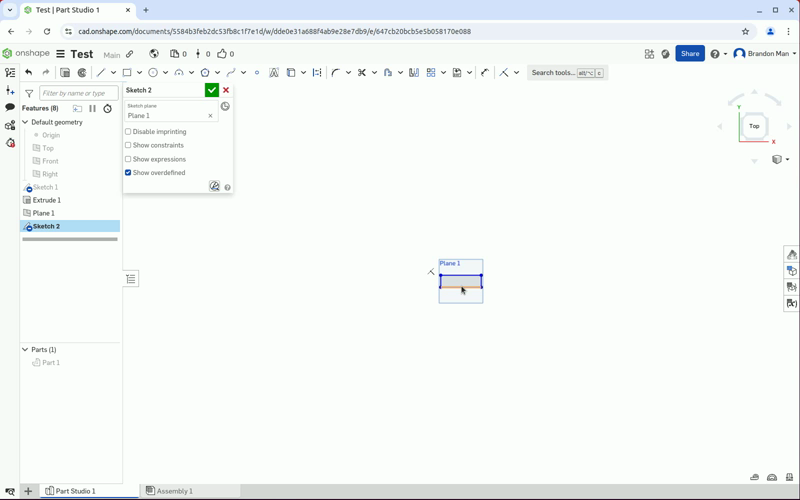
scroll(6)
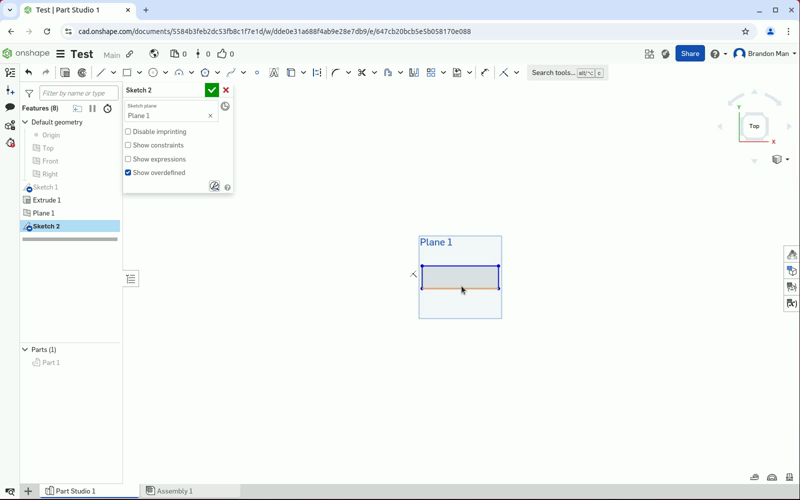
scroll(6)
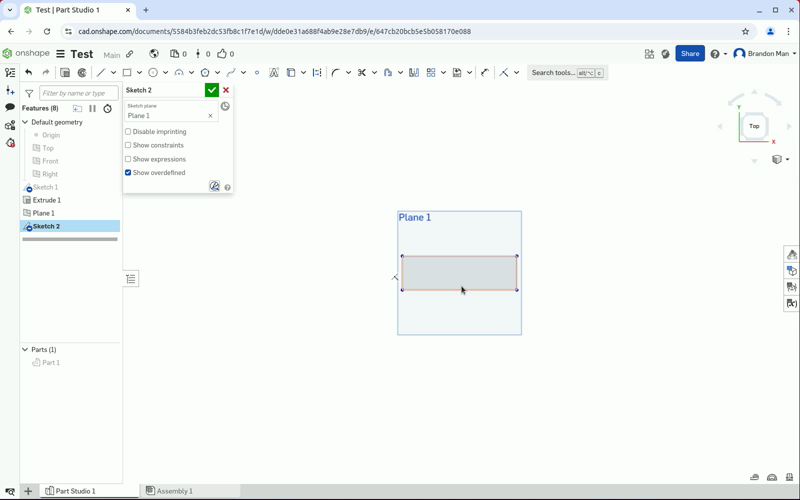
scroll(6)
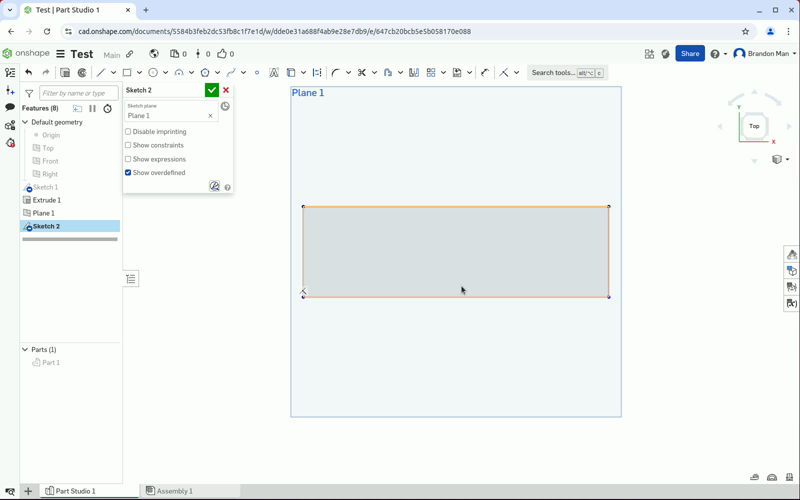
click(461, 285)
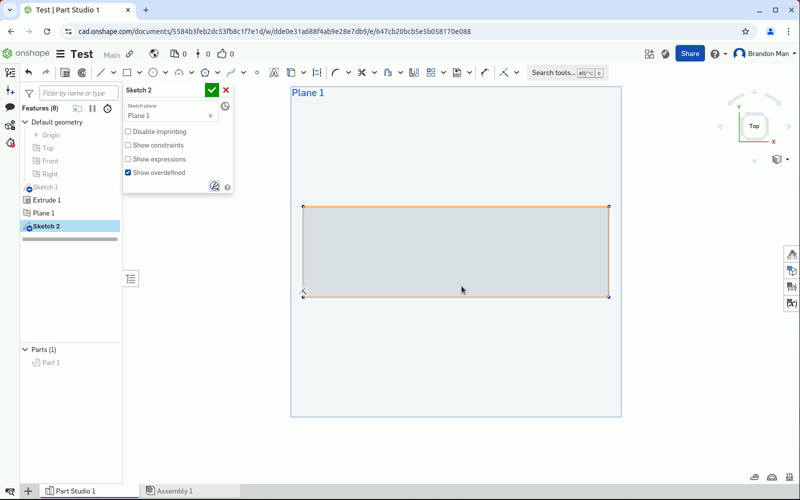
scroll(-6)
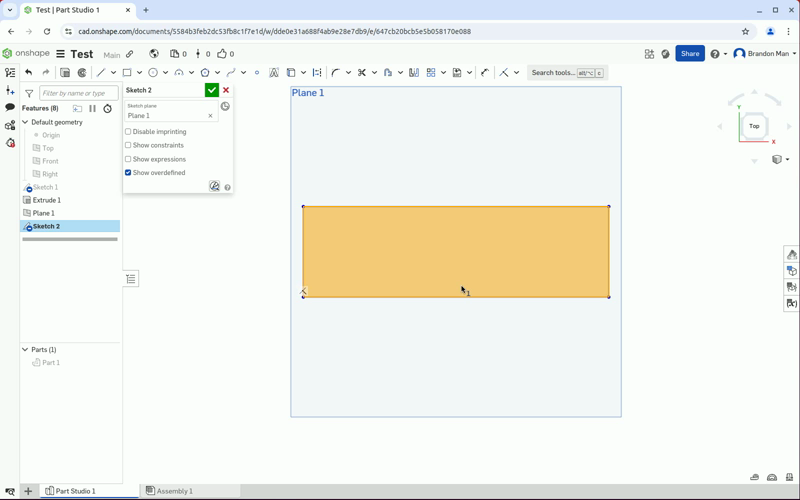
scroll(-6)
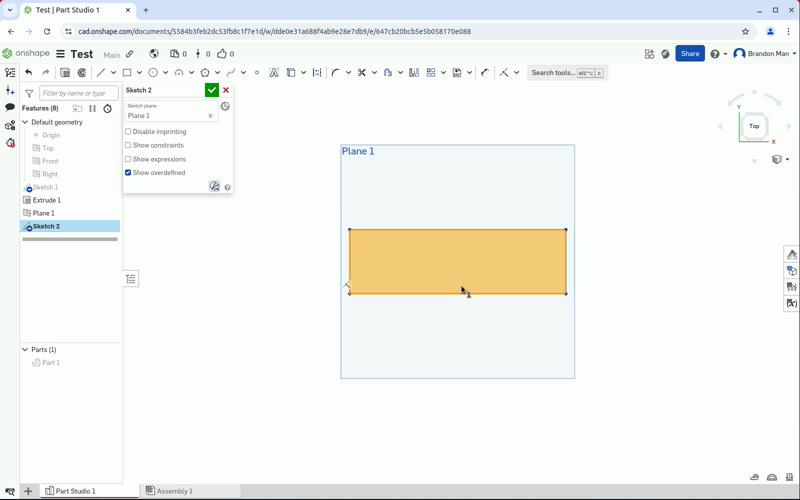
scroll(-6)
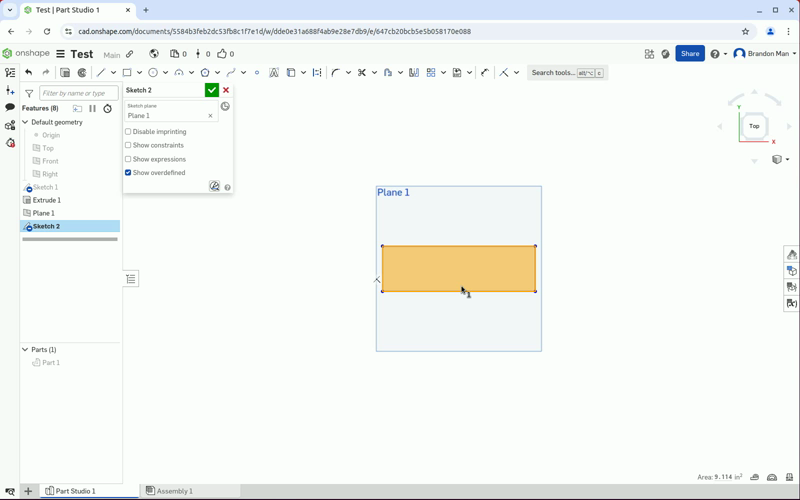
scroll(-6)
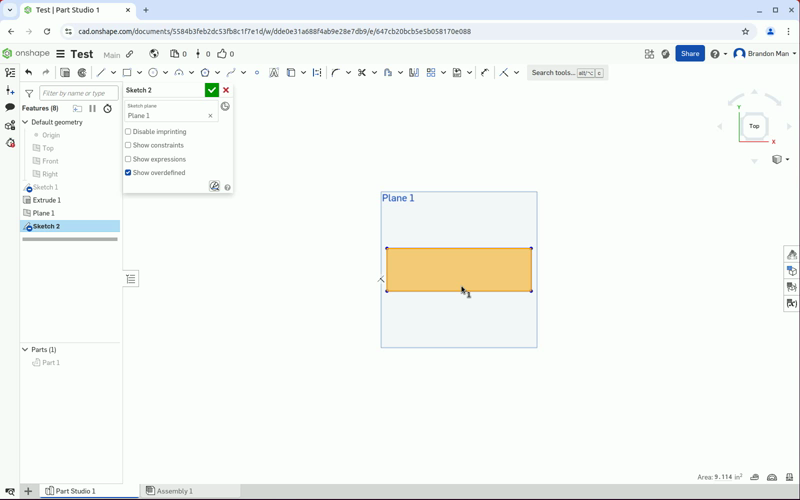
scroll(-6)
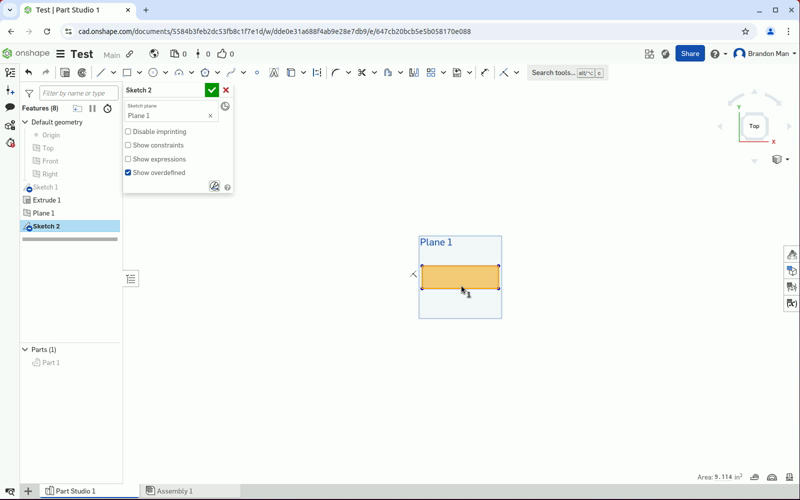
scroll(-6)
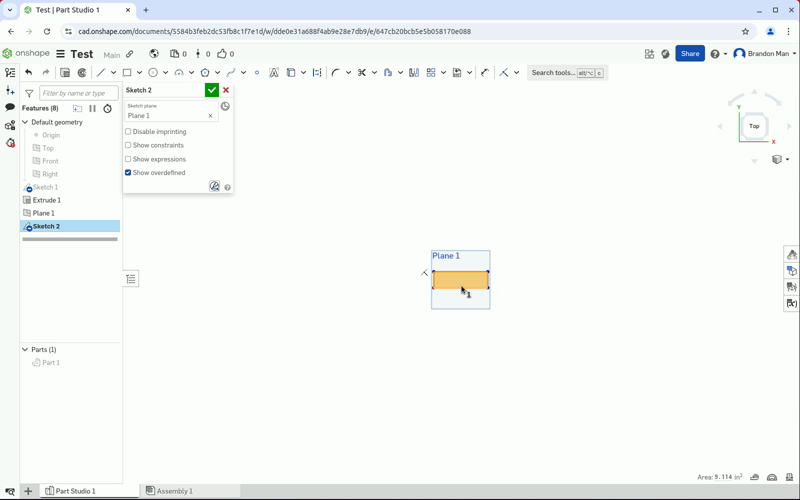
scroll(-6)
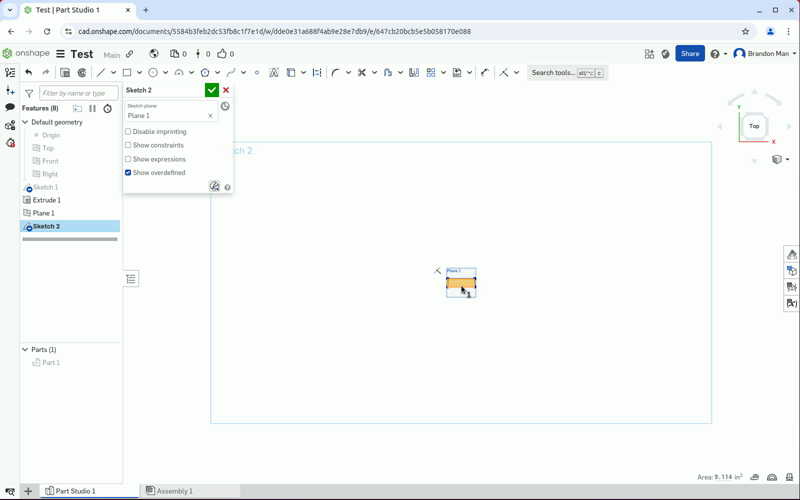
mouse_move(73, 352)
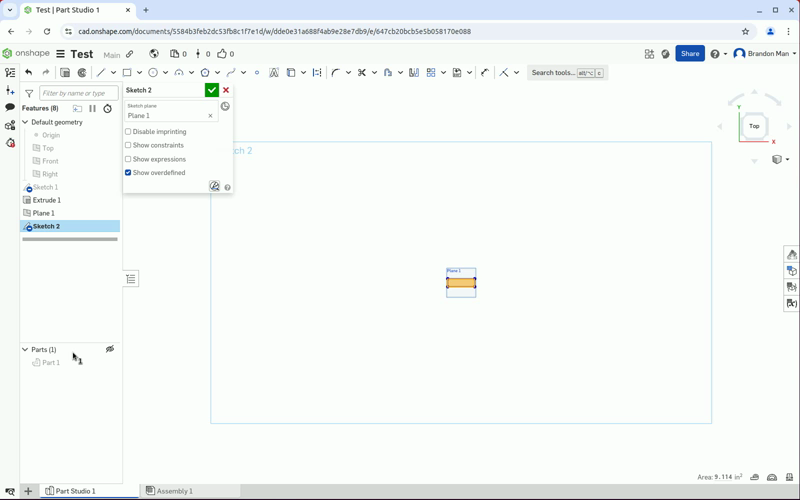
key(shift+y)
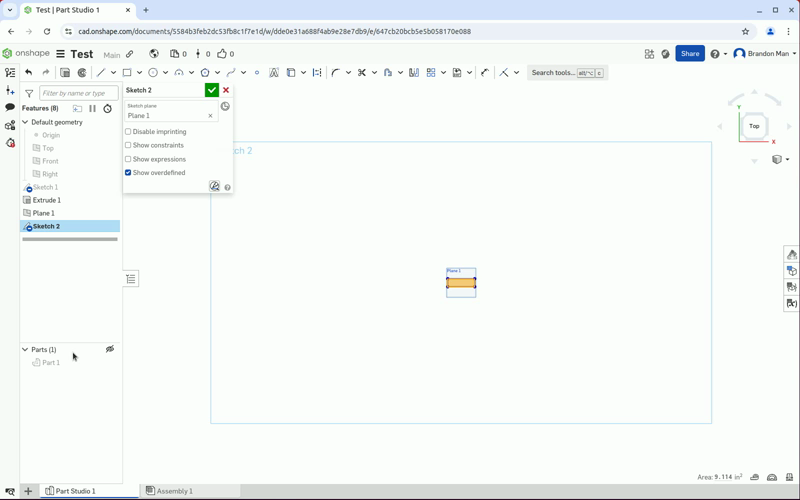
key(shift+e)
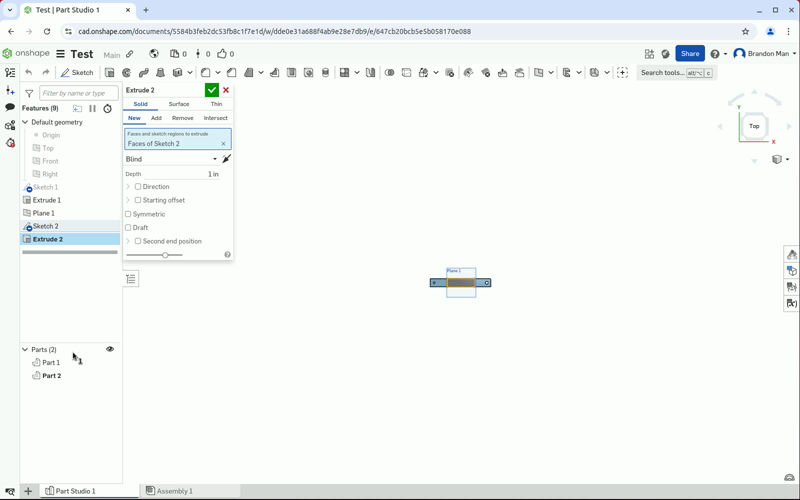
mouse_move(143, 106)
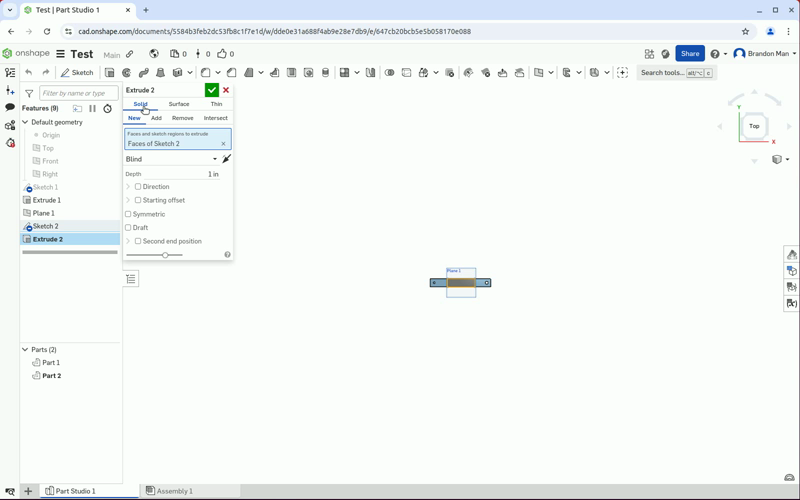
click(143, 106)
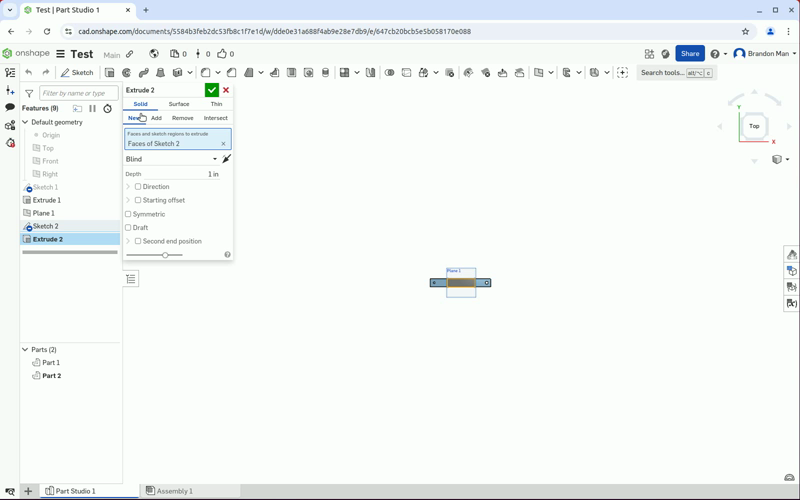
mouse_move(137, 120)
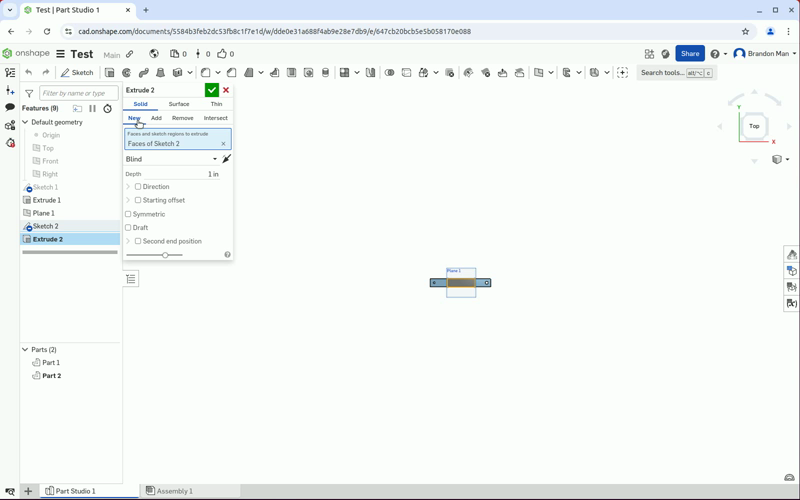
click(137, 120)
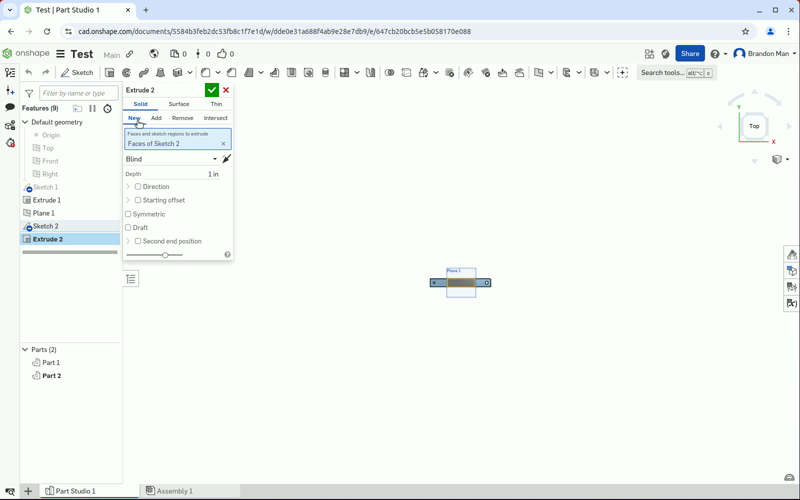
key(tab, 4)
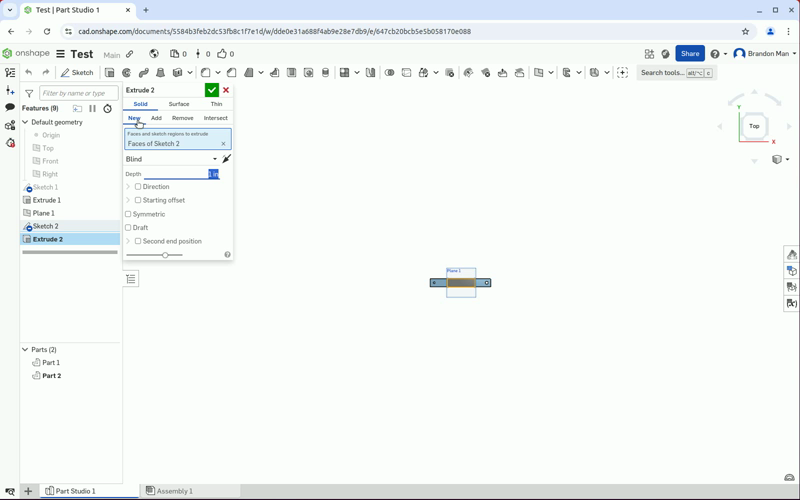
text(21.664)
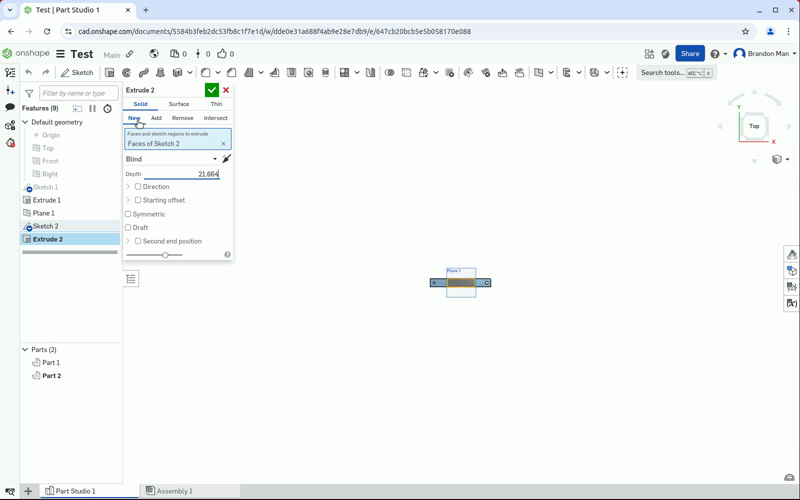
key(enter)
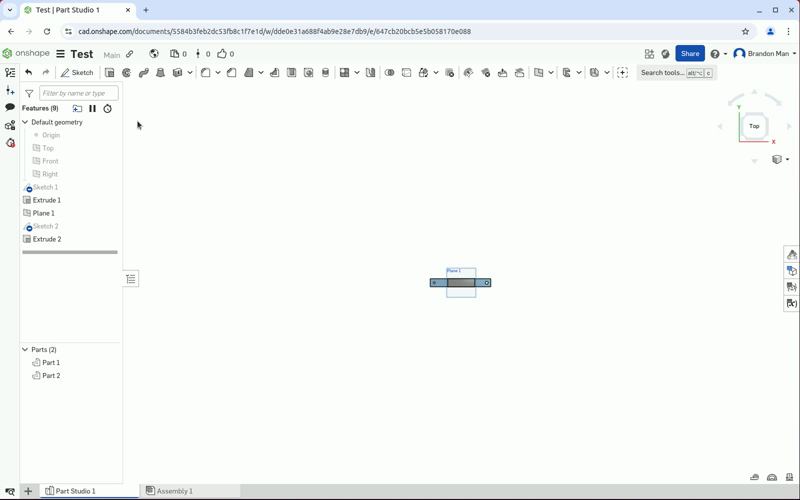
key(shift+h)
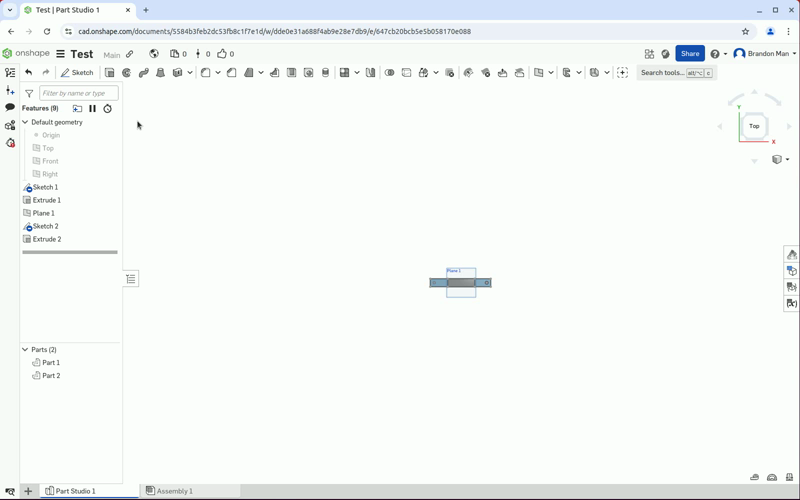
key(shift+h)
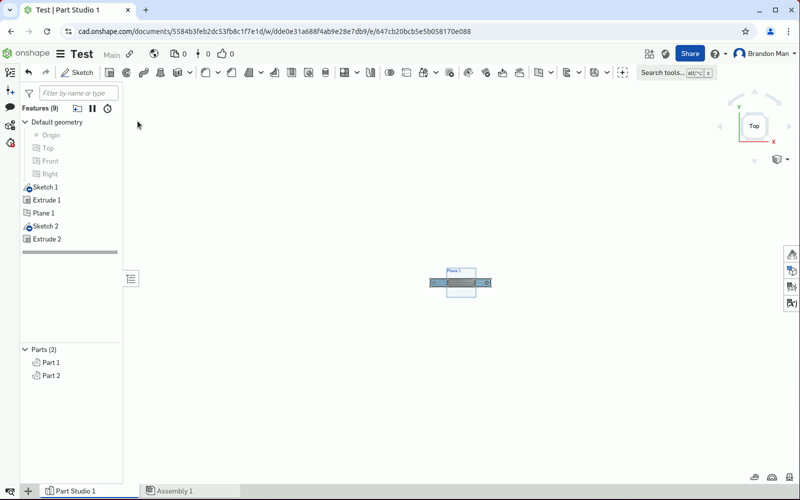
key(shift+7)
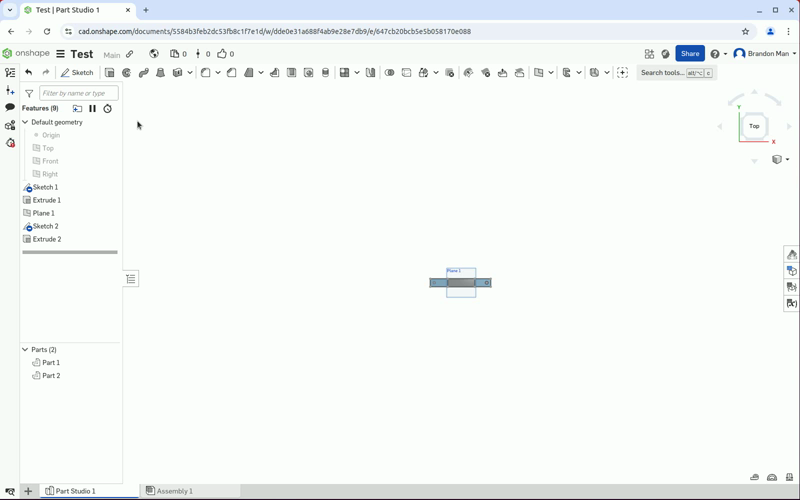
key(up, 3)
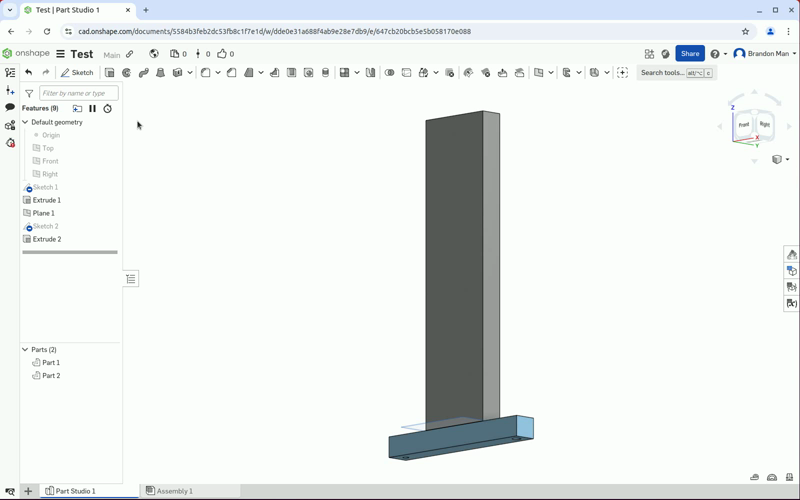
key(left, 3)
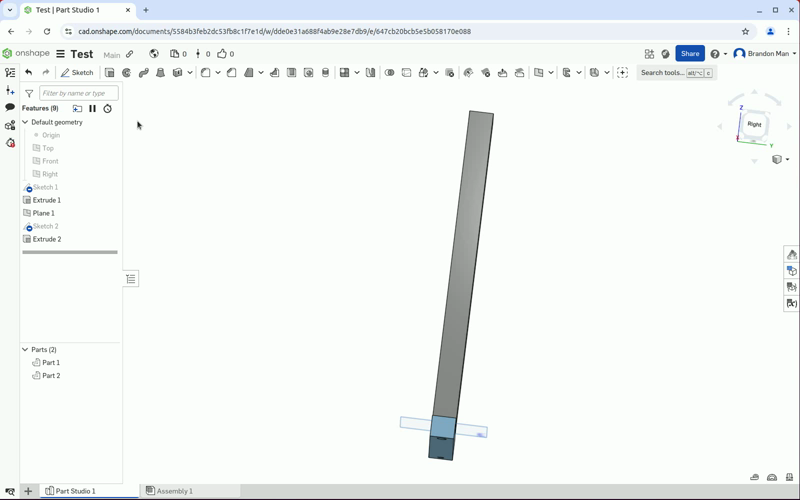
key(right, 3)
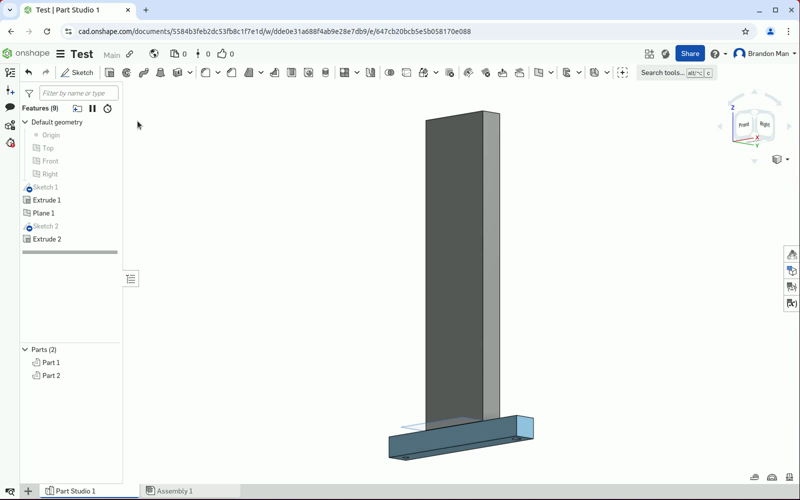
key(down, 3)
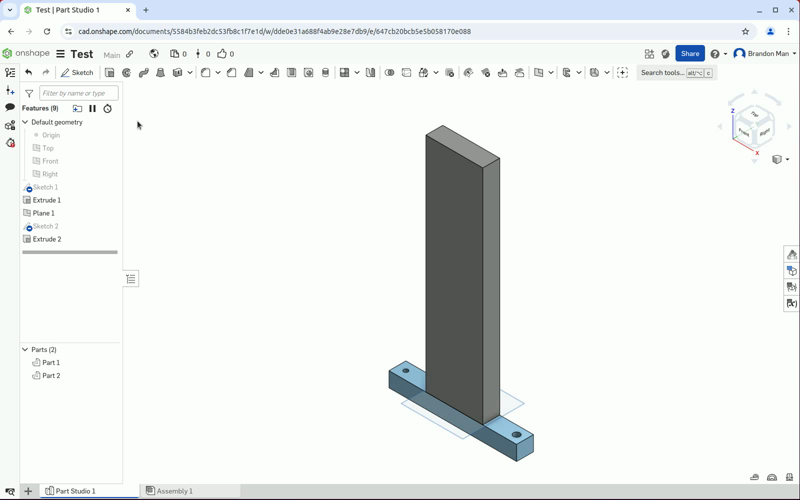
mouse_move(73, 189)
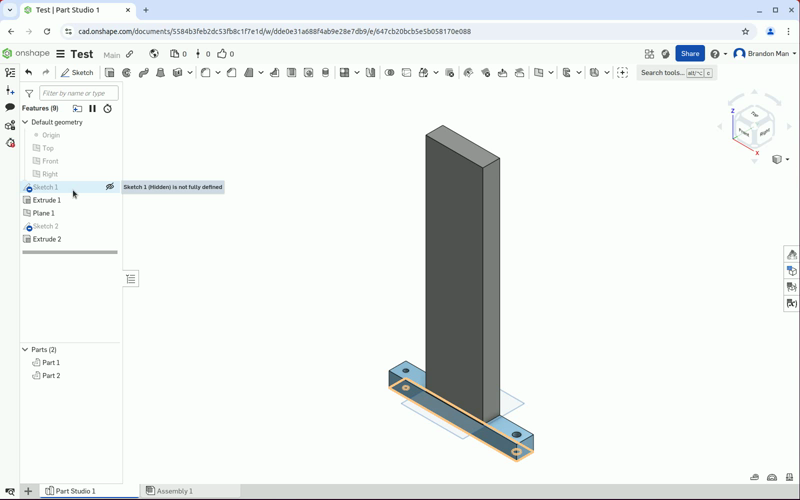
click(73, 189)